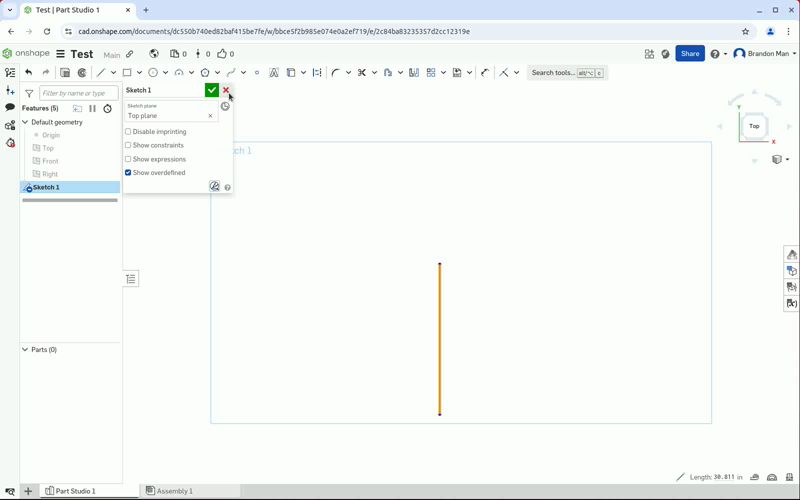
key(shift+h)
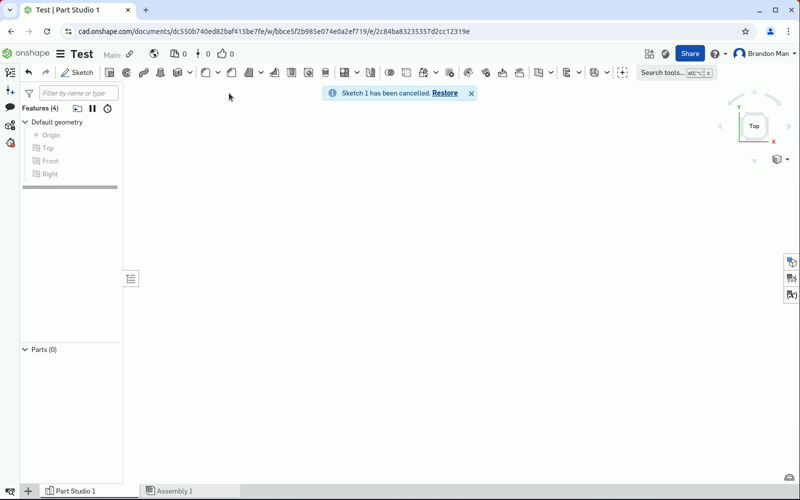
mouse_move(73, 352)
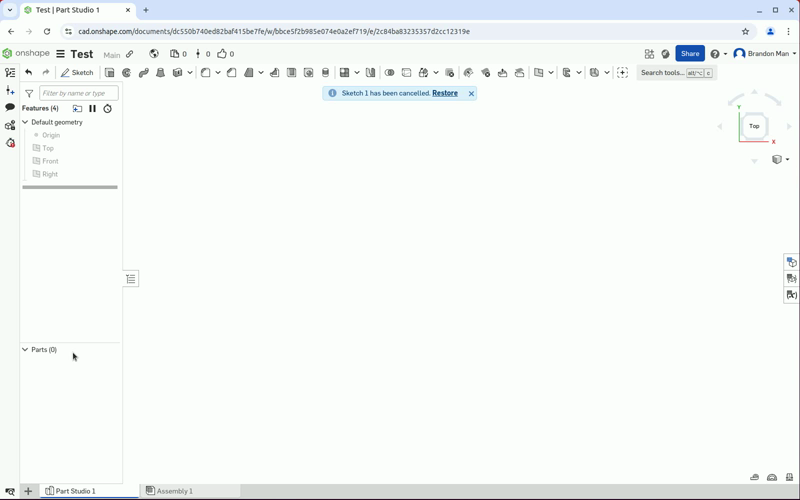
key(y)
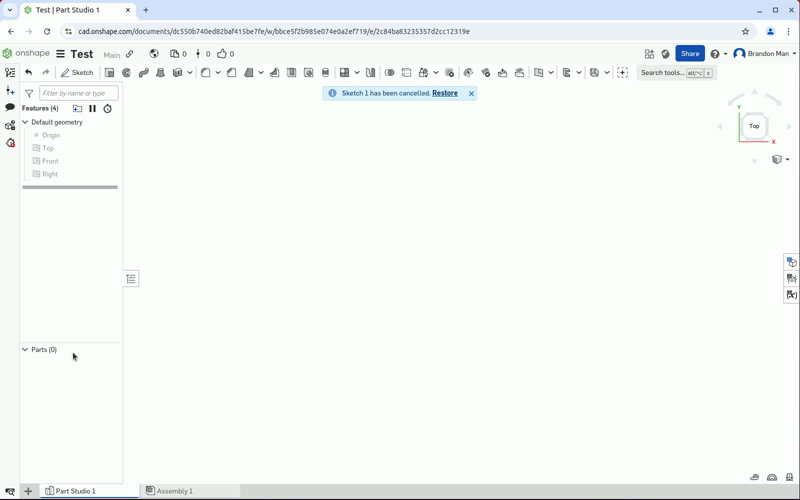
key(shift+p)
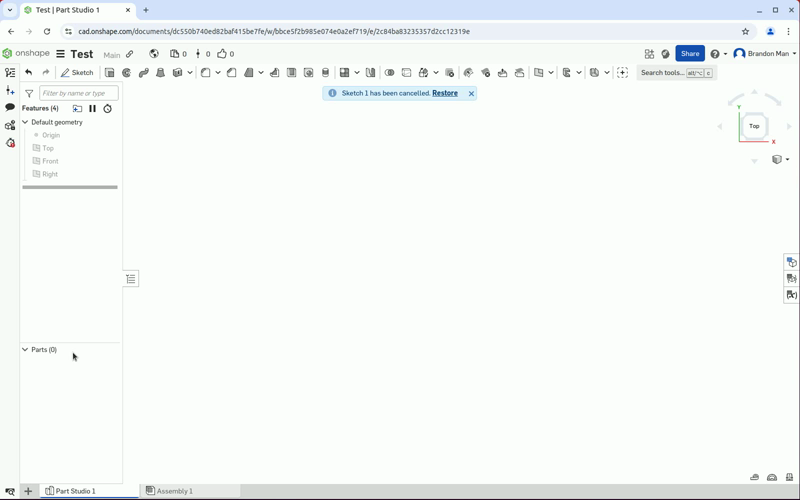
key(space)
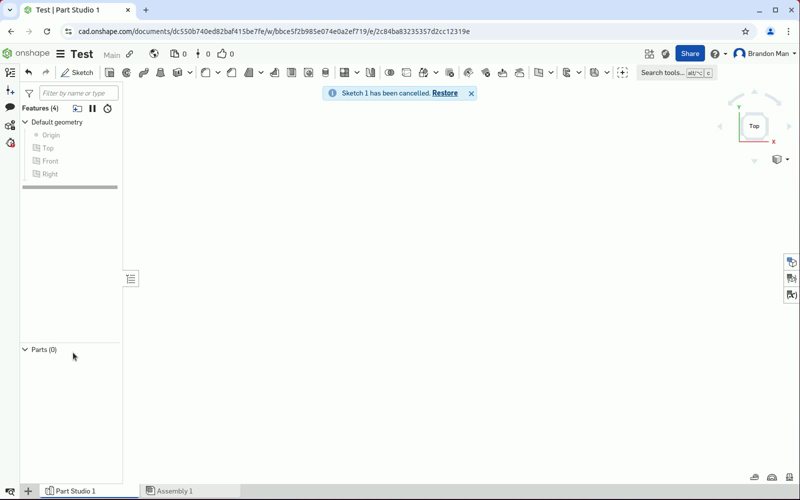
key_down(shift)
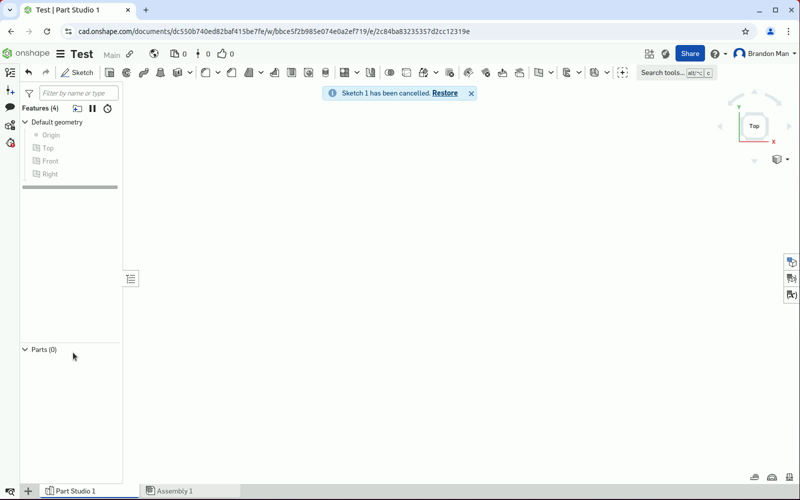
key(up)
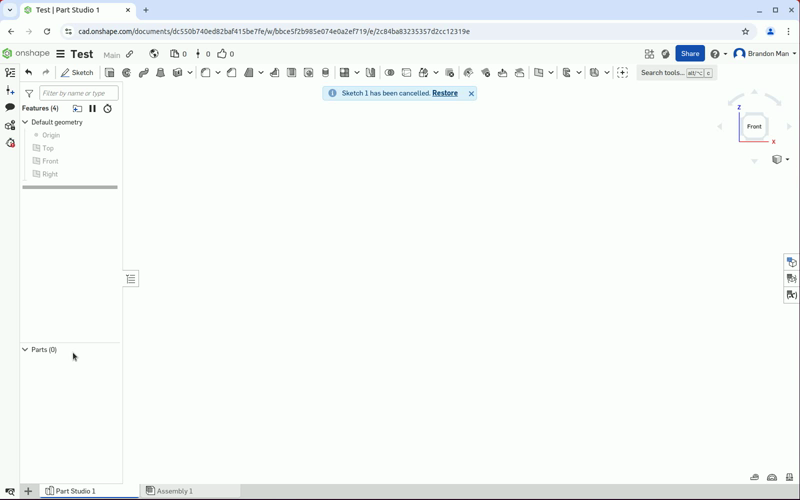
key_up(shift)
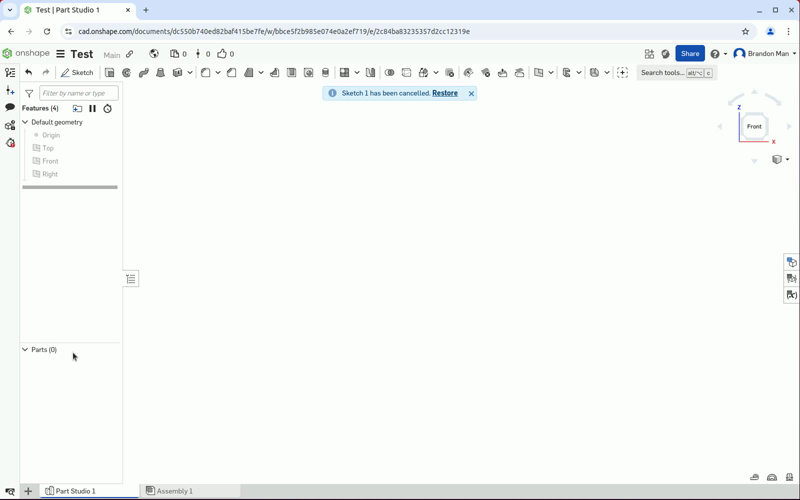
mouse_move(73, 352)
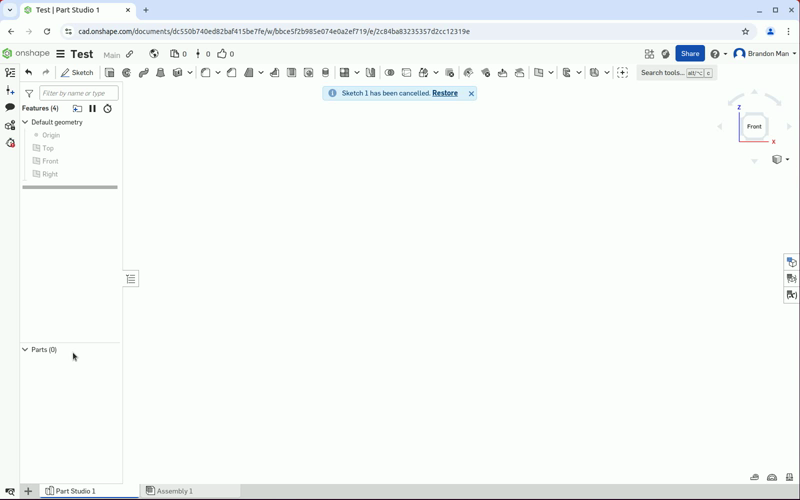
key(shift+y)
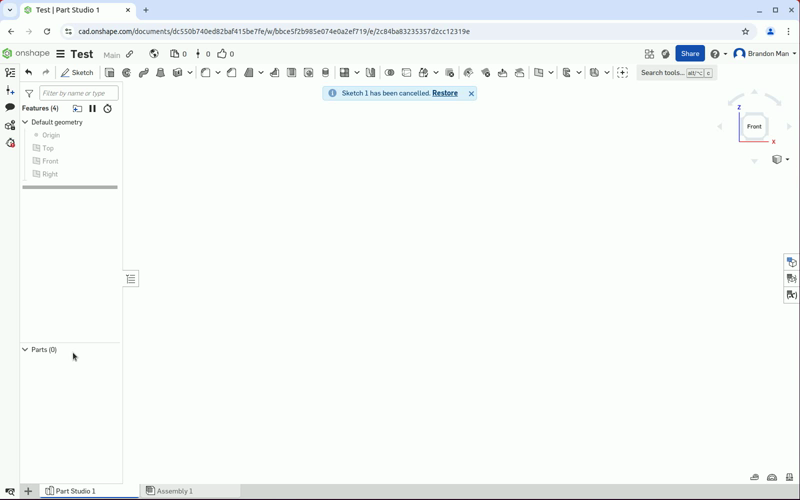
key(shift+s)
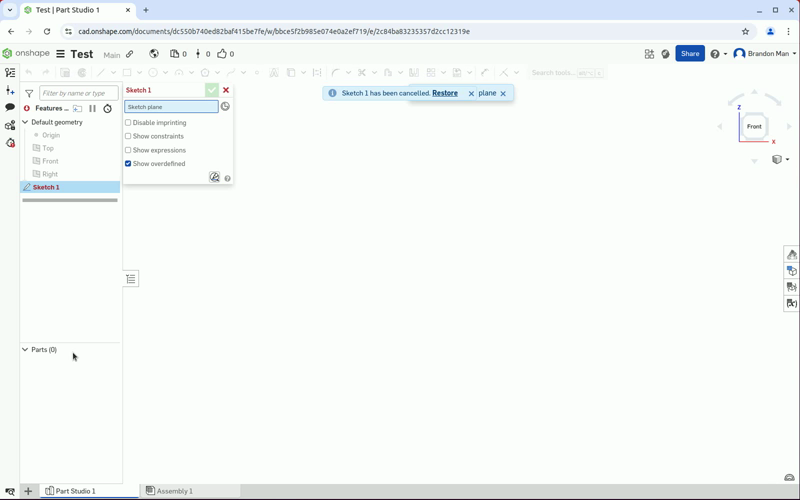
mouse_move(73, 163)
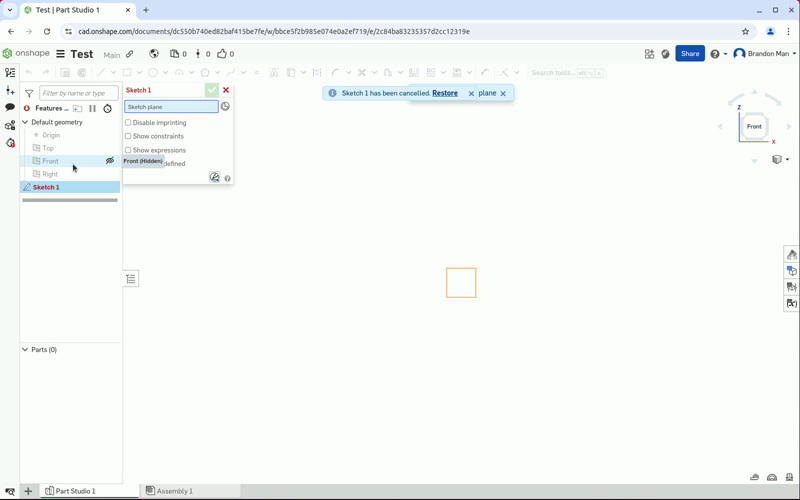
click(73, 163)
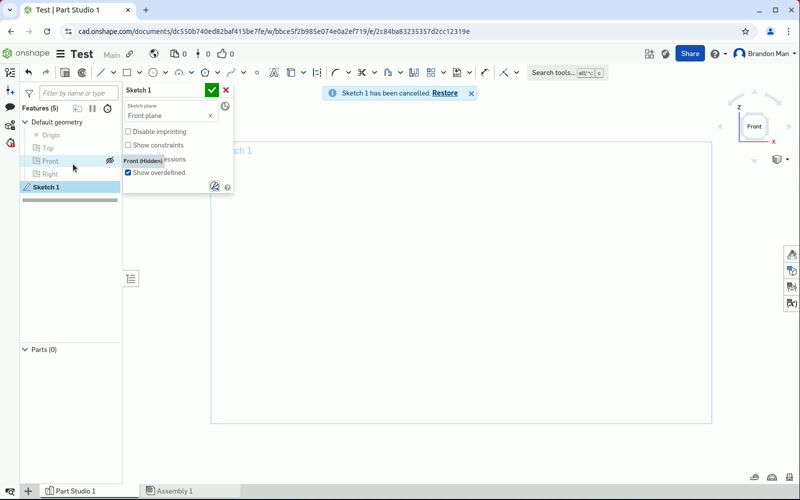
mouse_move(73, 352)
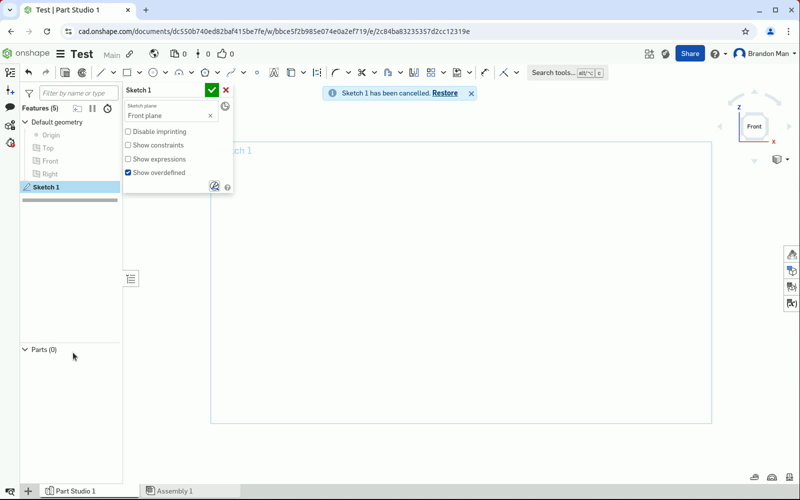
key(y)
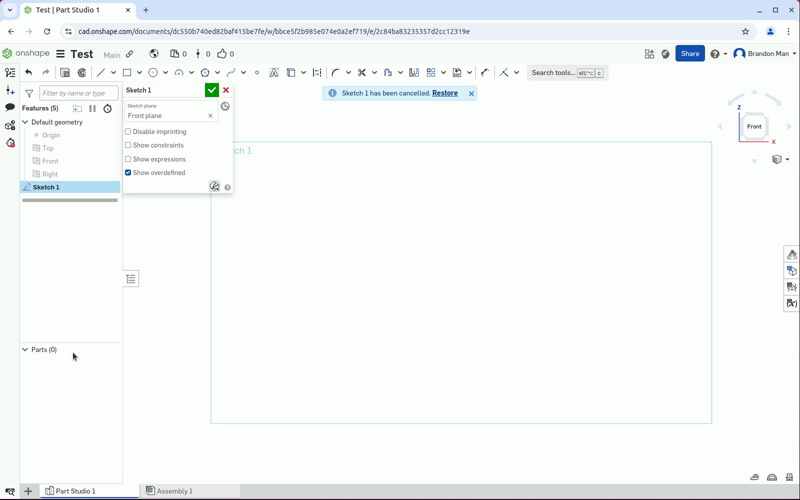
key(l)
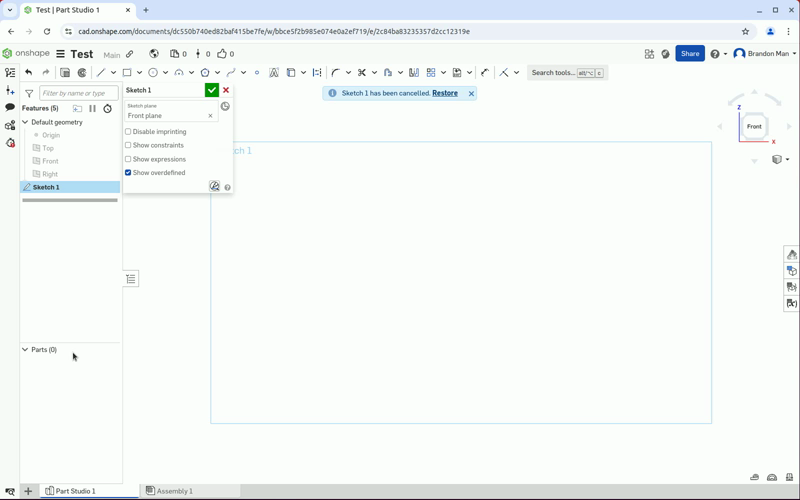
key_down(shift)
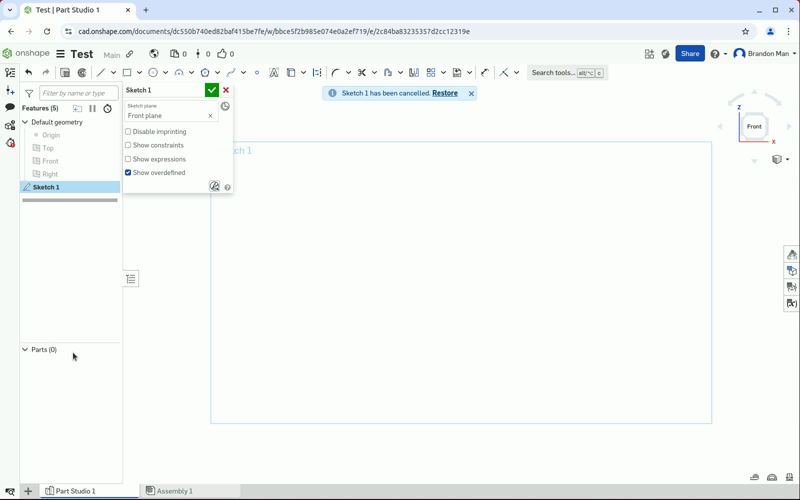
mouse_move(460, 282)
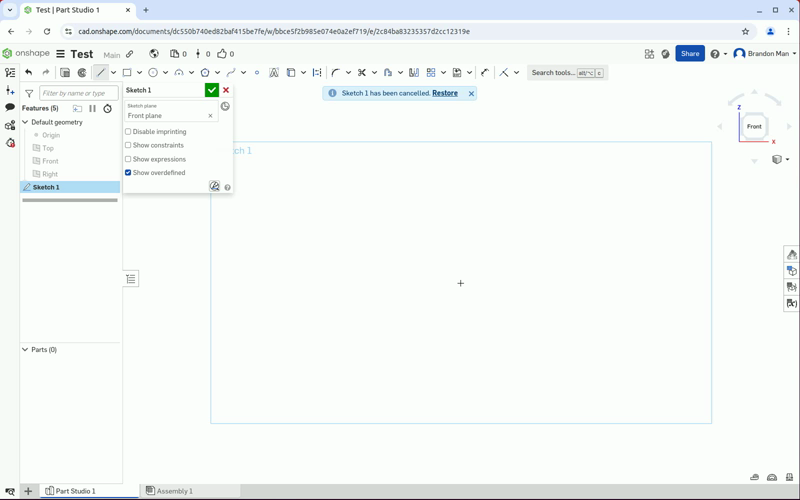
click(460, 282)
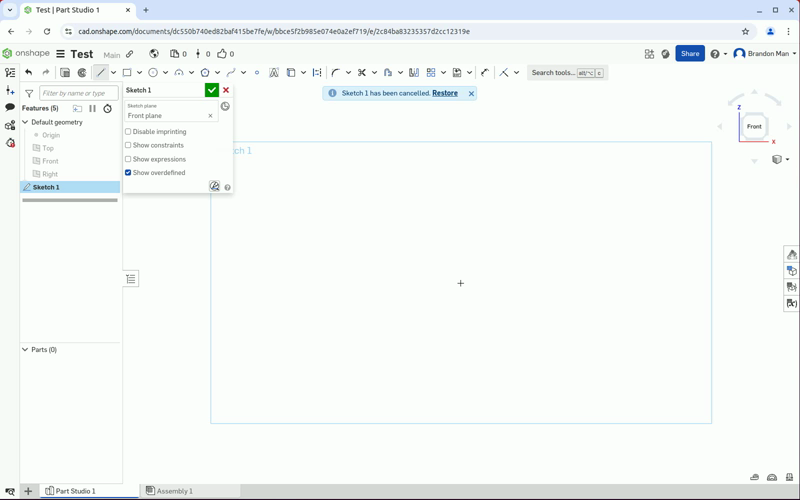
key_up(shift)
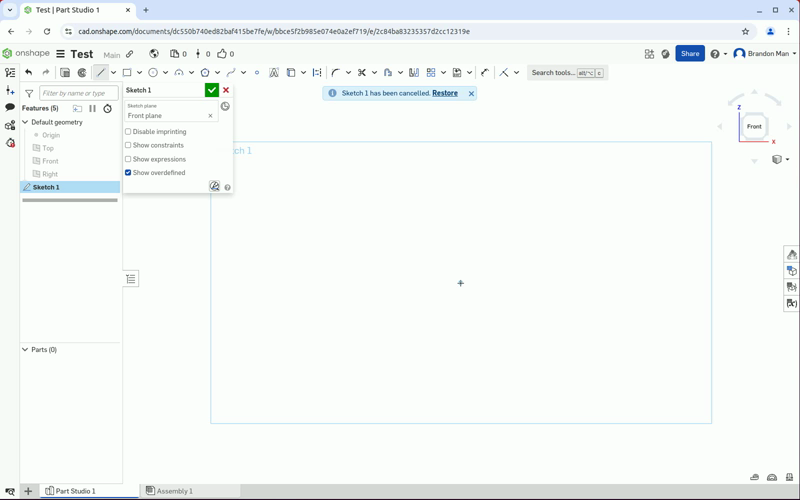
key_down(shift)
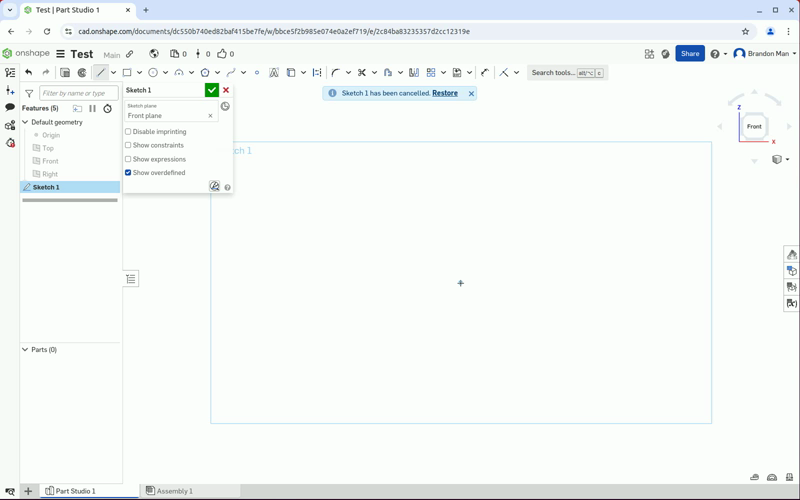
mouse_move(573, 282)
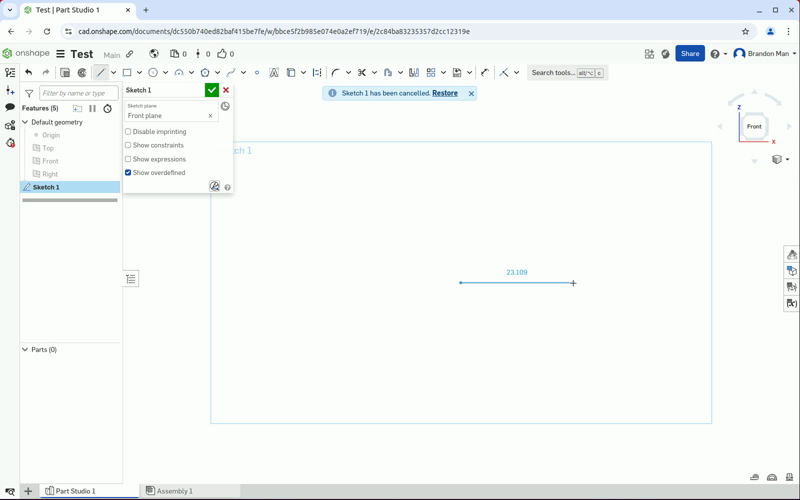
click(573, 282)
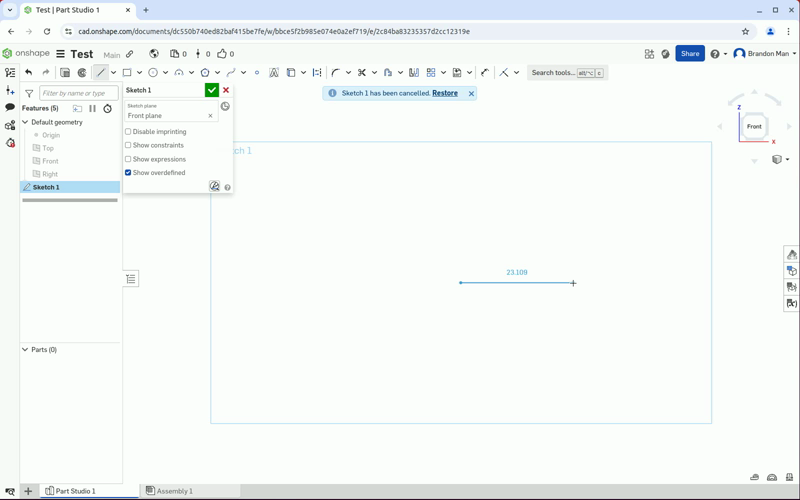
key_up(shift)
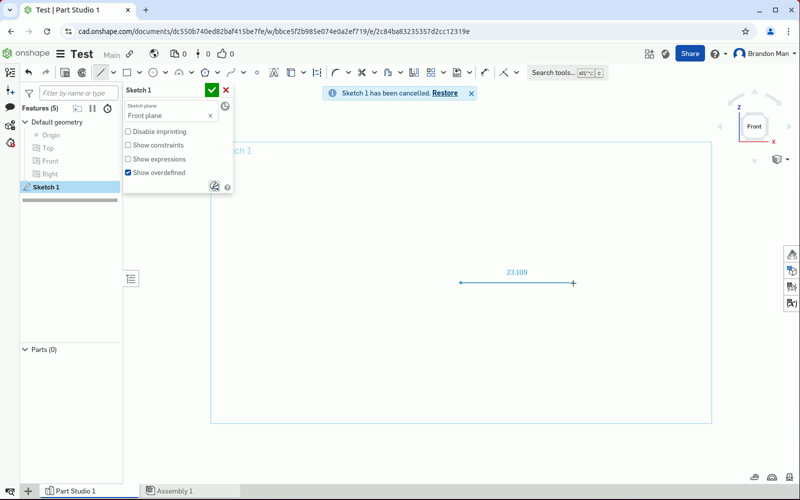
key_down(shift)
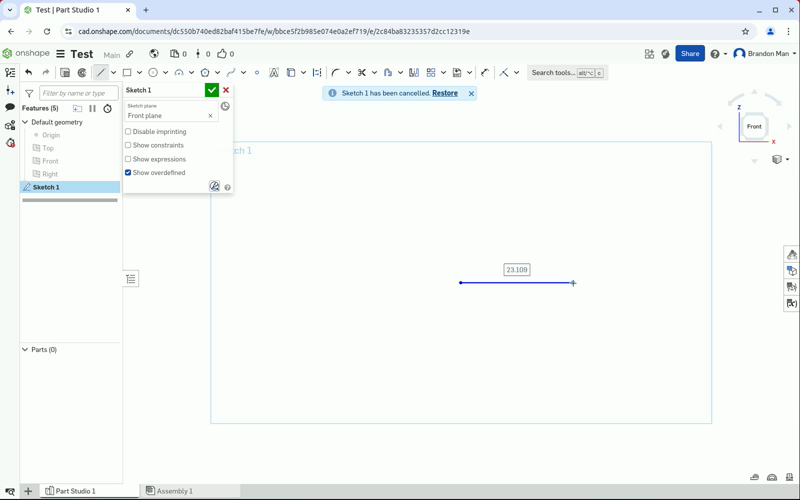
mouse_move(573, 208)
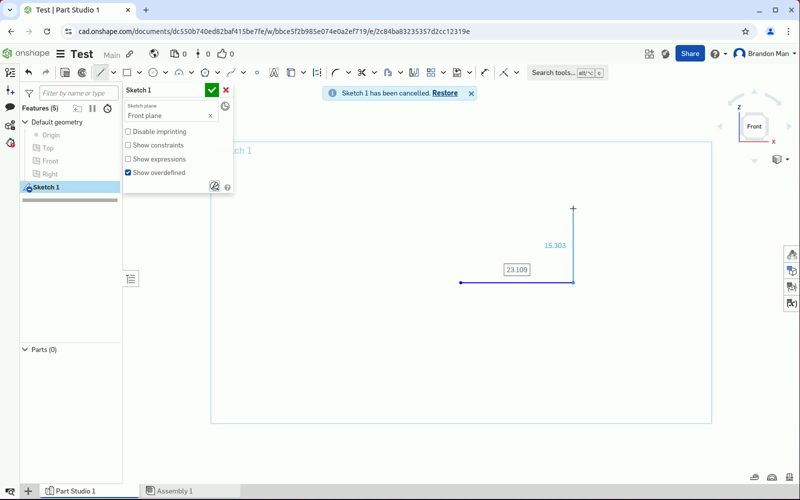
click(573, 208)
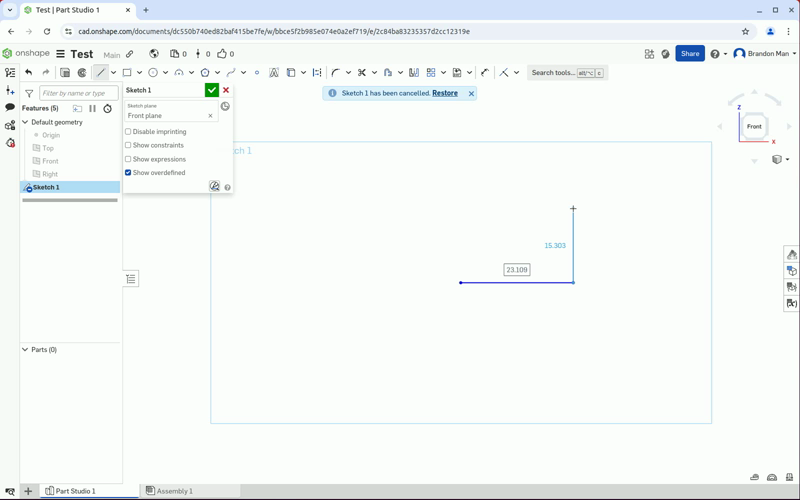
key_up(shift)
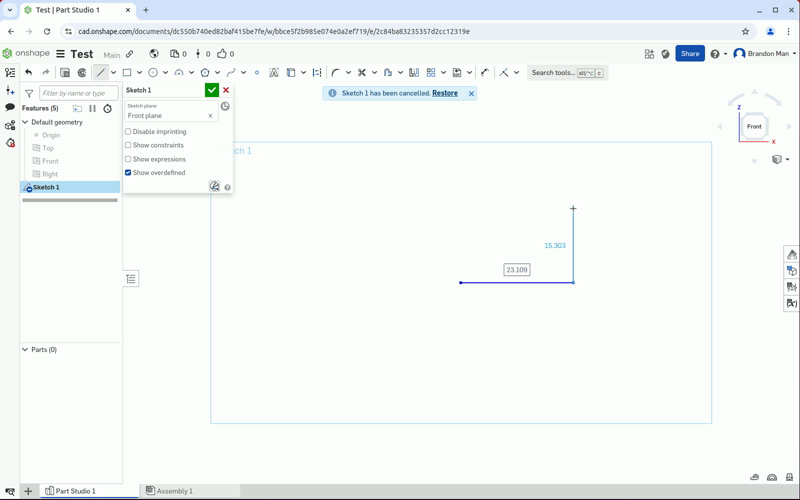
key_down(shift)
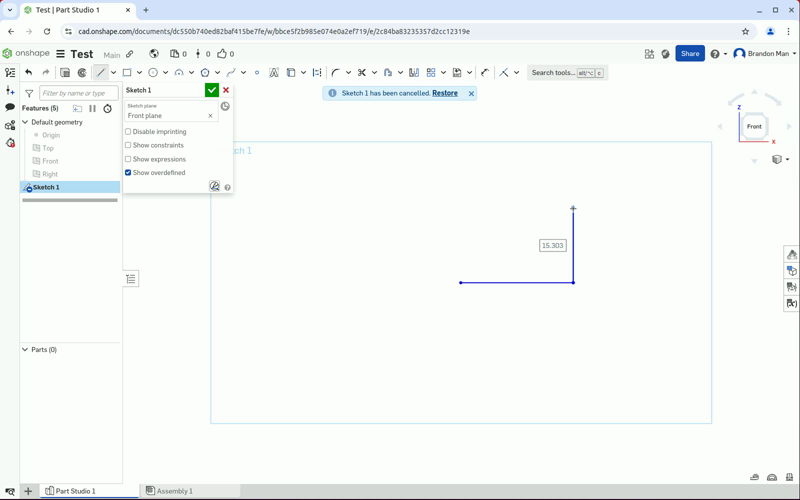
mouse_move(460, 208)
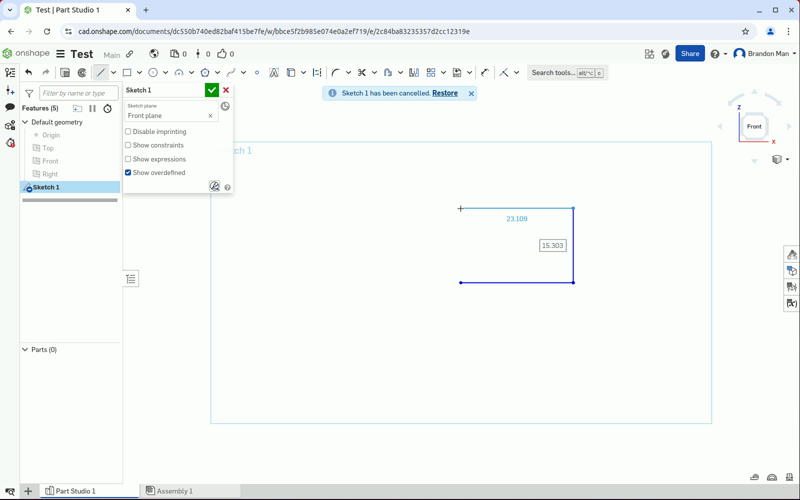
click(460, 208)
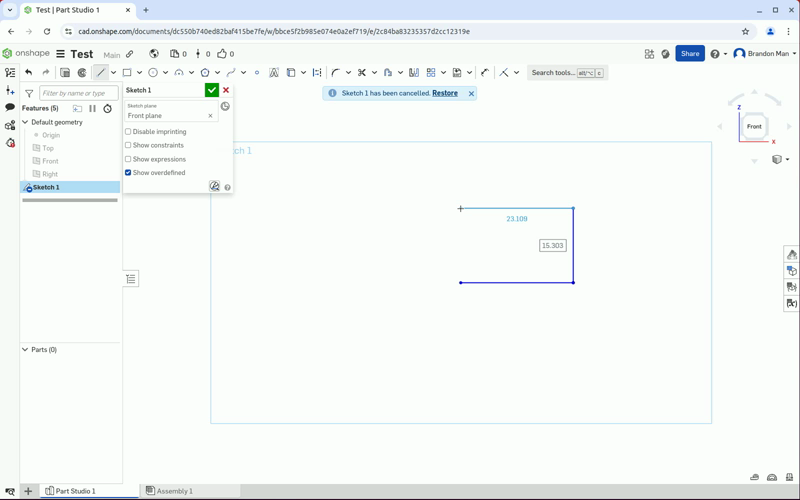
key_up(shift)
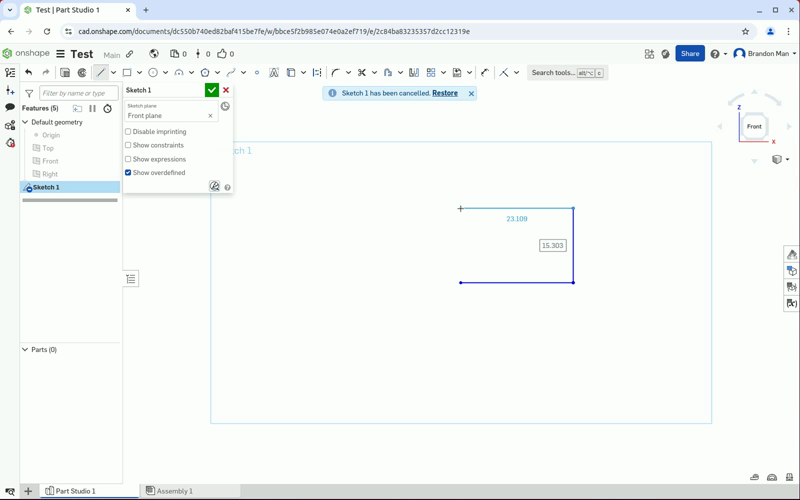
key_down(shift)
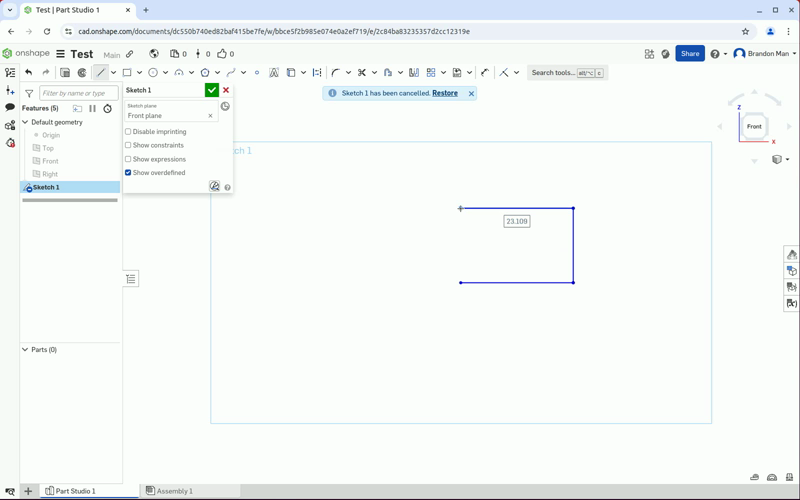
mouse_move(460, 282)
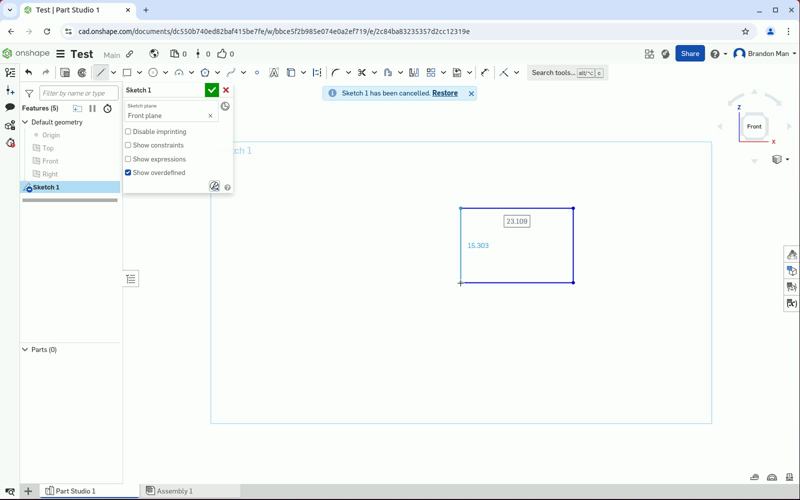
key_up(shift)
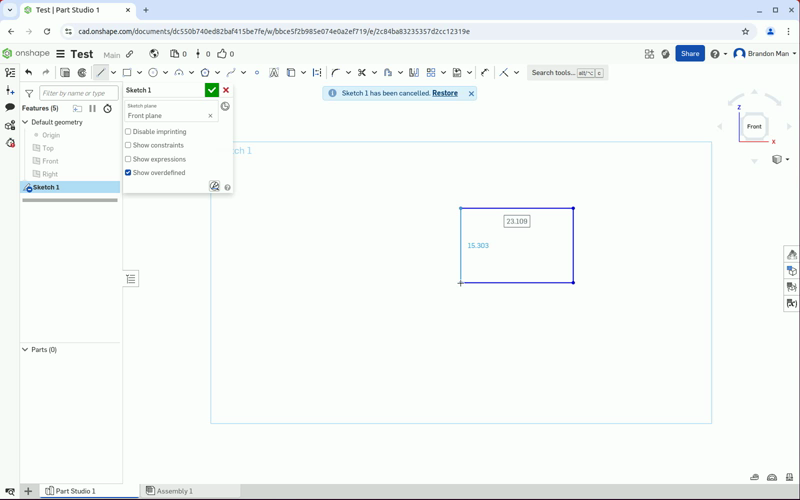
click(460, 282)
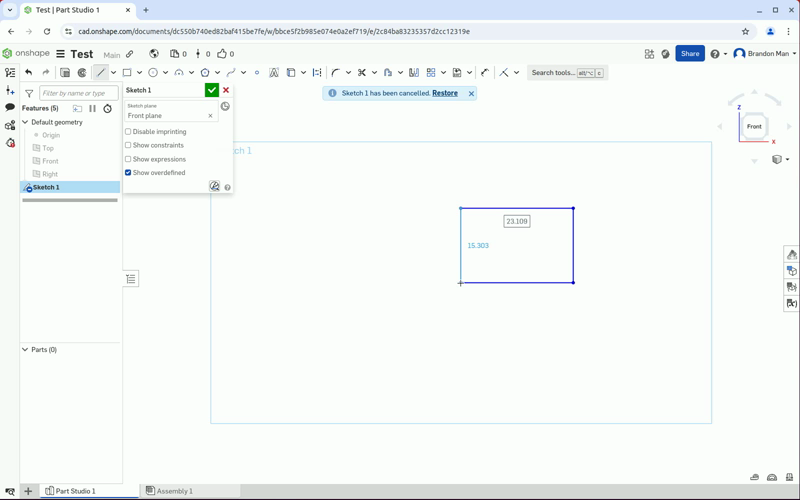
key(esc)
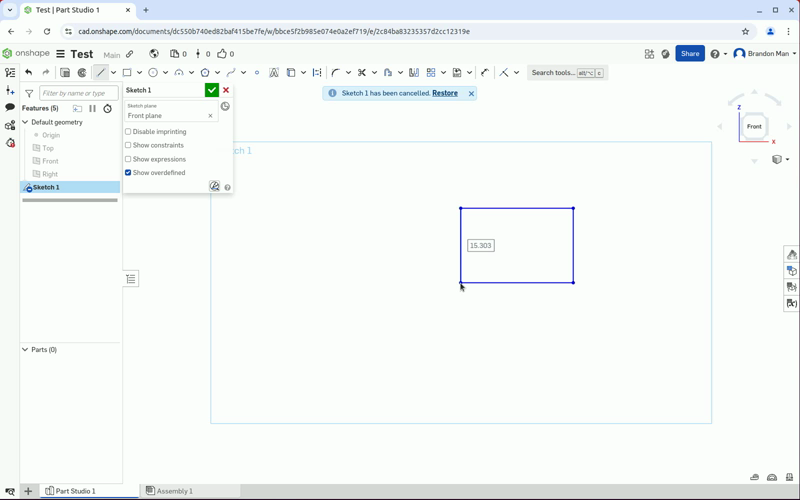
mouse_move(516, 243)
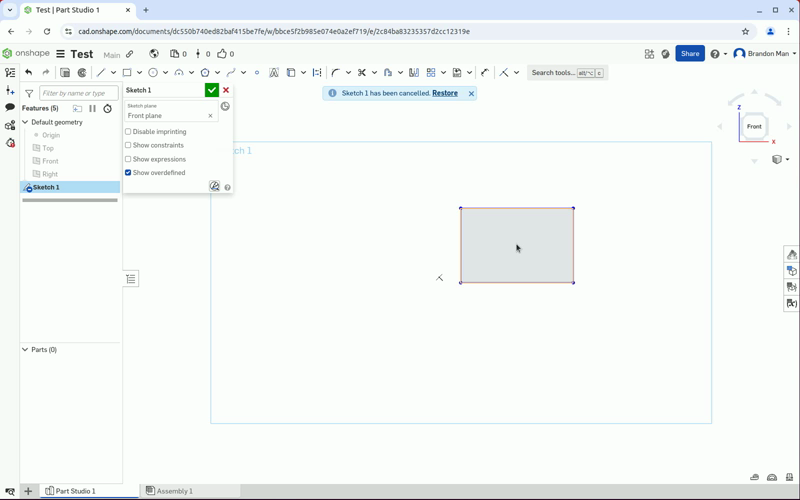
click(516, 243)
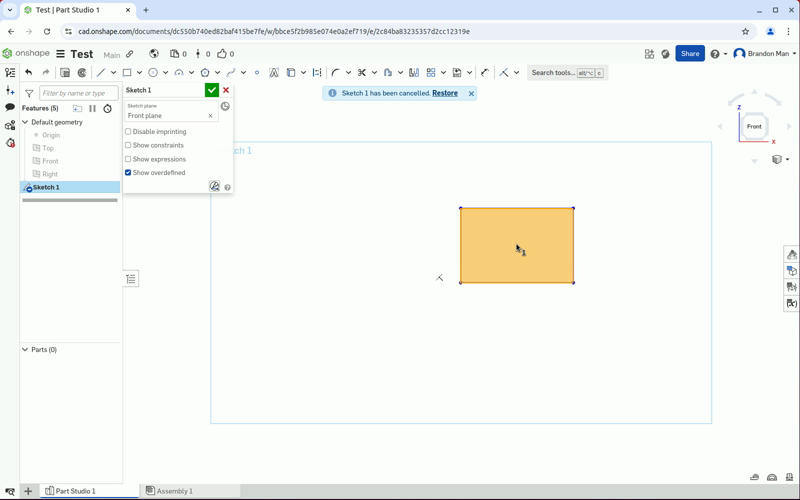
mouse_move(73, 352)
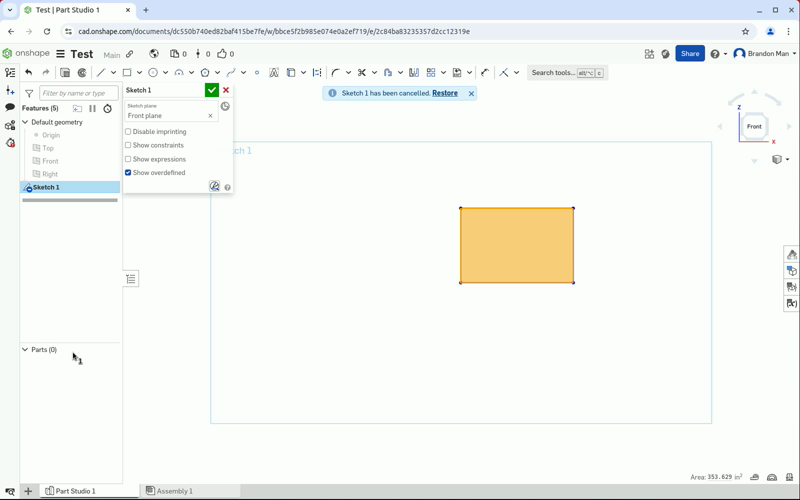
key(shift+y)
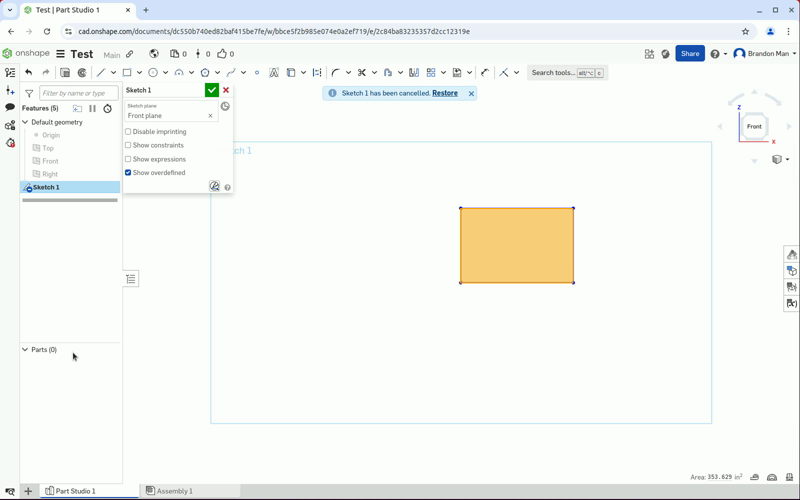
key(shift+e)
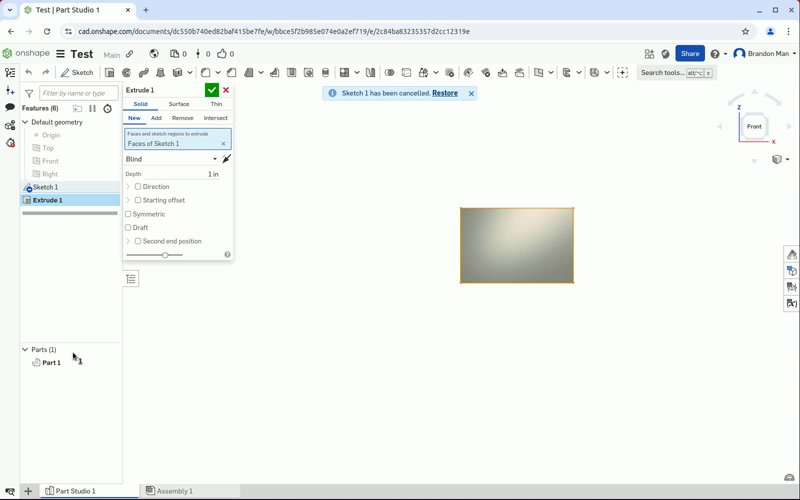
mouse_move(143, 106)
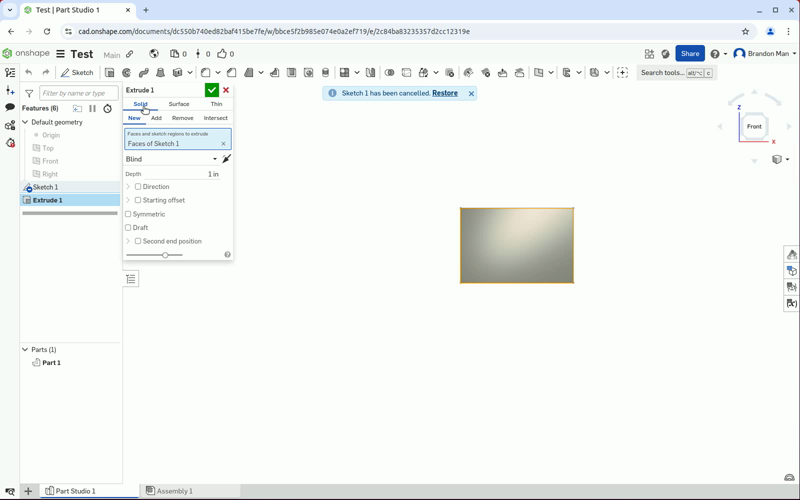
click(143, 106)
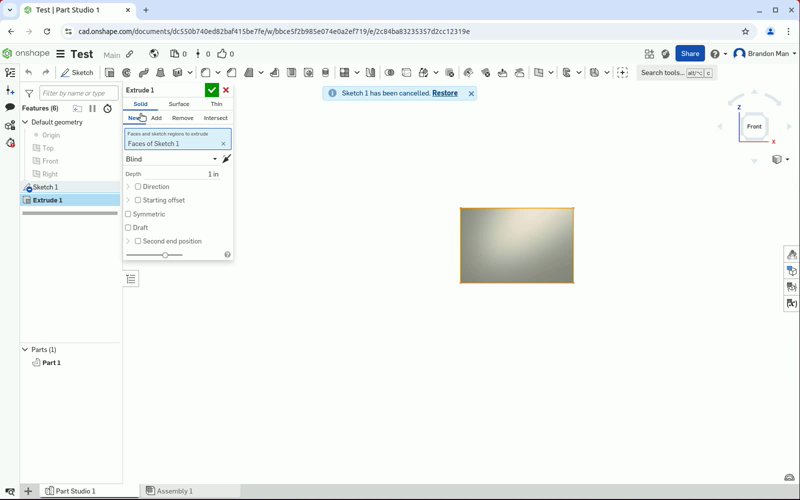
mouse_move(137, 120)
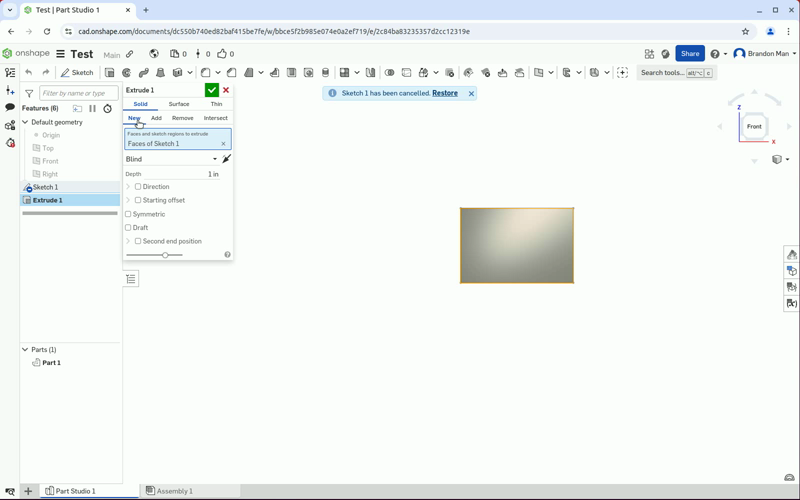
click(137, 120)
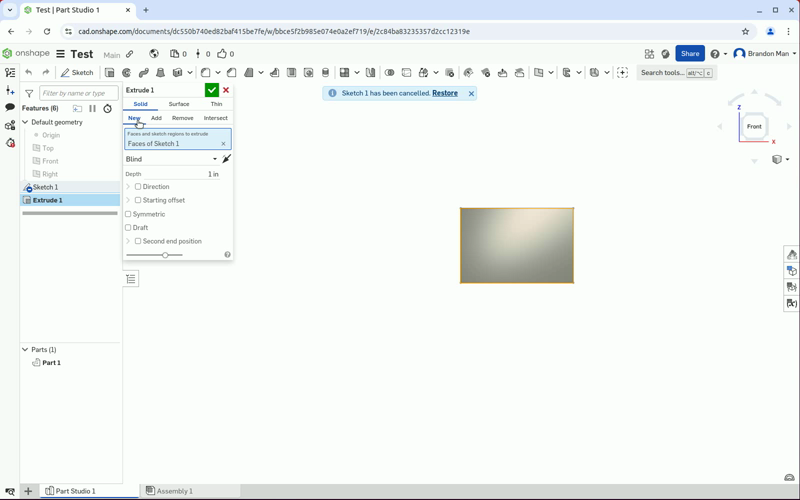
key(tab, 4)
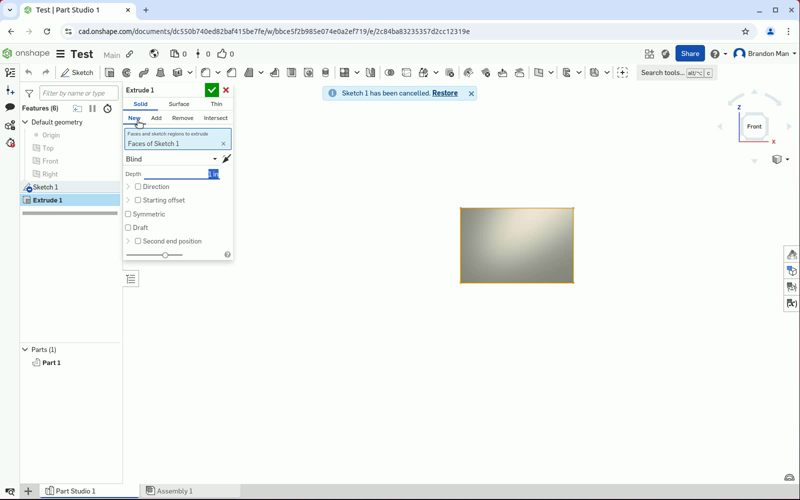
text(15.405)
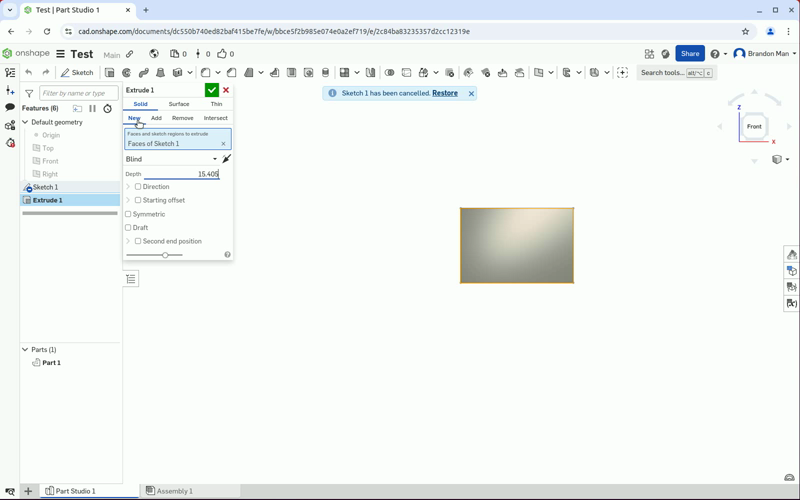
key(enter)
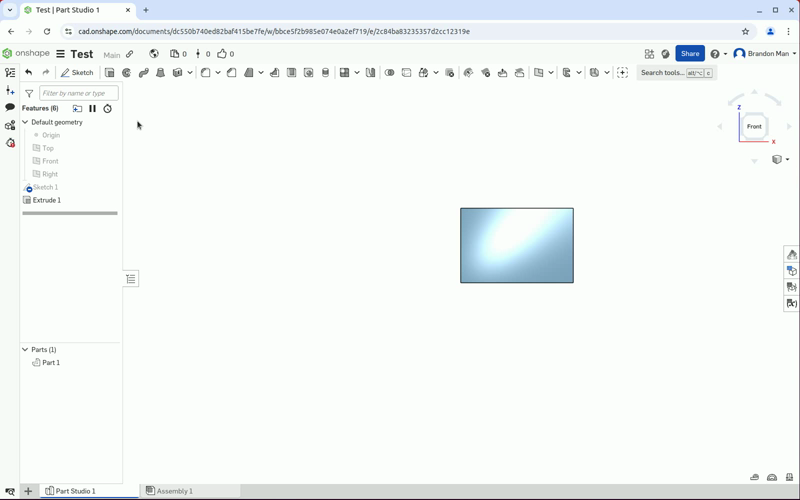
key(shift+h)
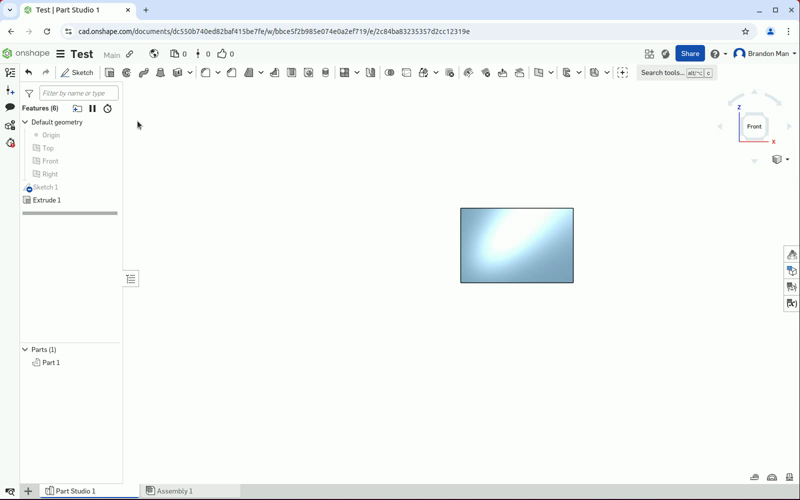
key(shift+h)
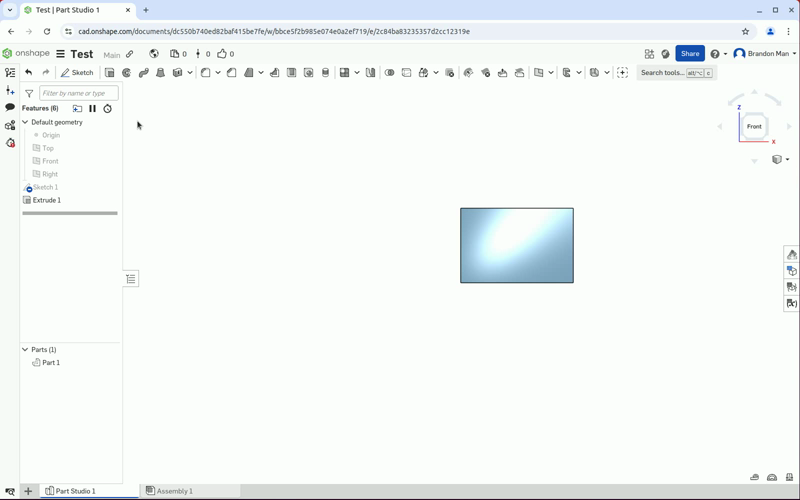
mouse_move(73, 189)
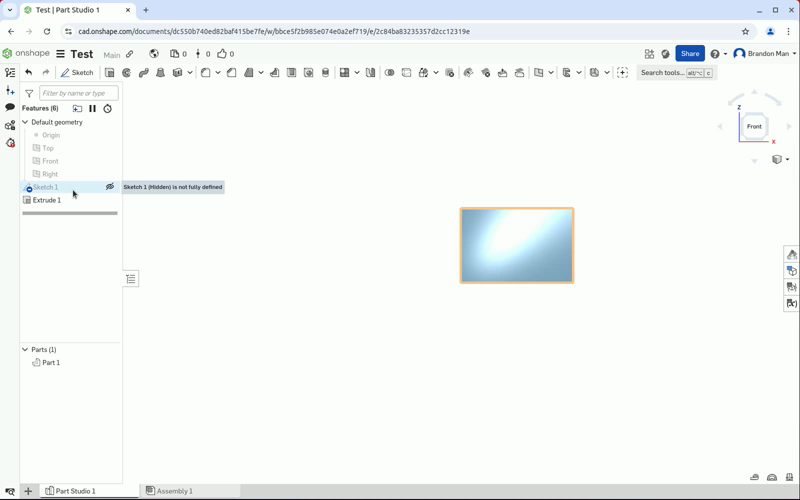
click(73, 189)
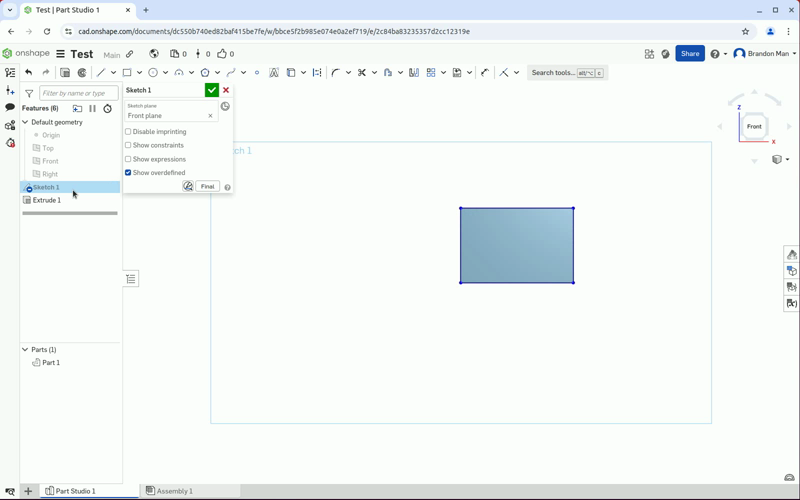
mouse_move(229, 92)
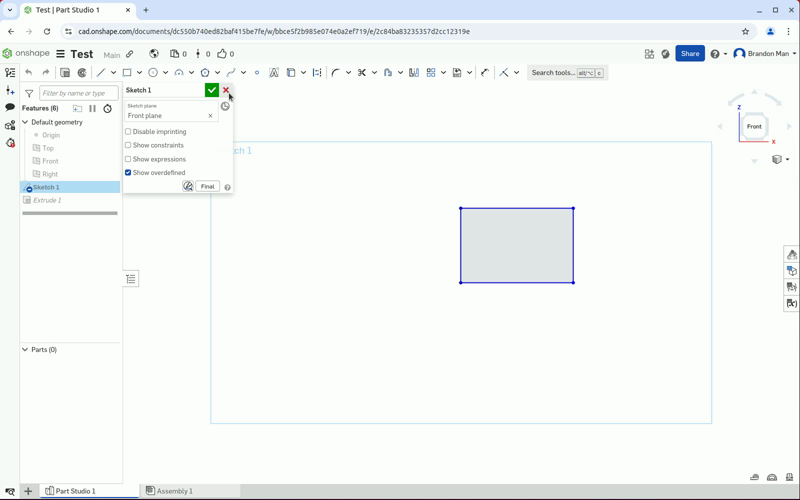
click(229, 92)
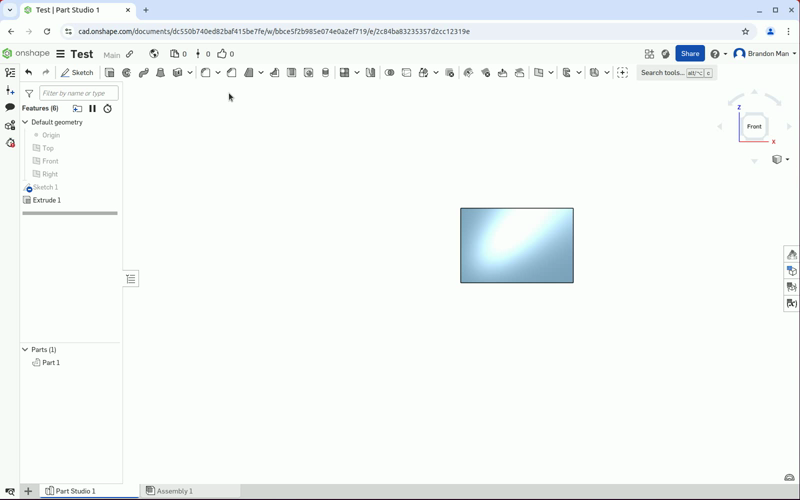
mouse_move(73, 352)
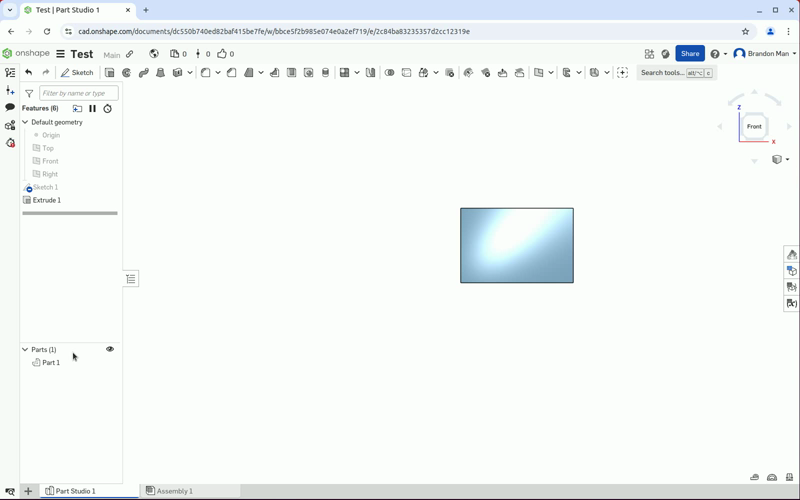
key(y)
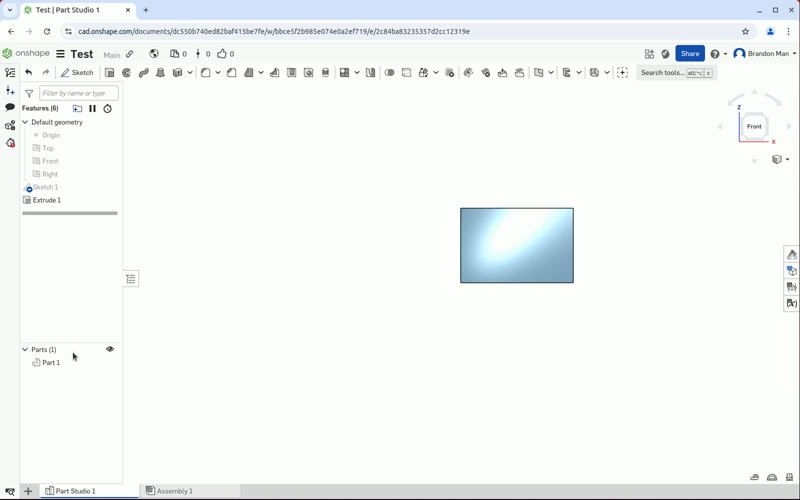
key(shift+p)
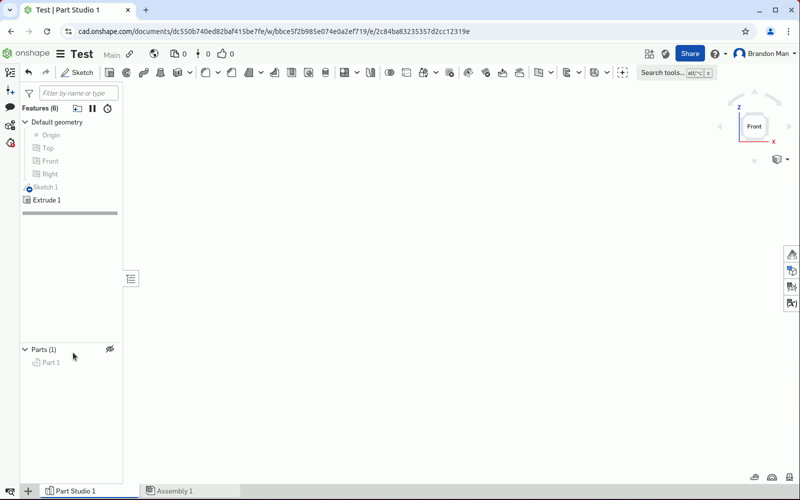
key(space)
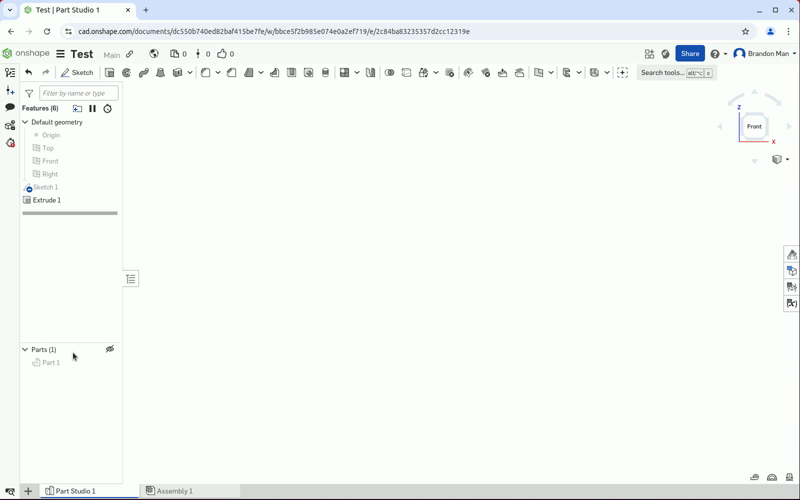
key_down(shift)
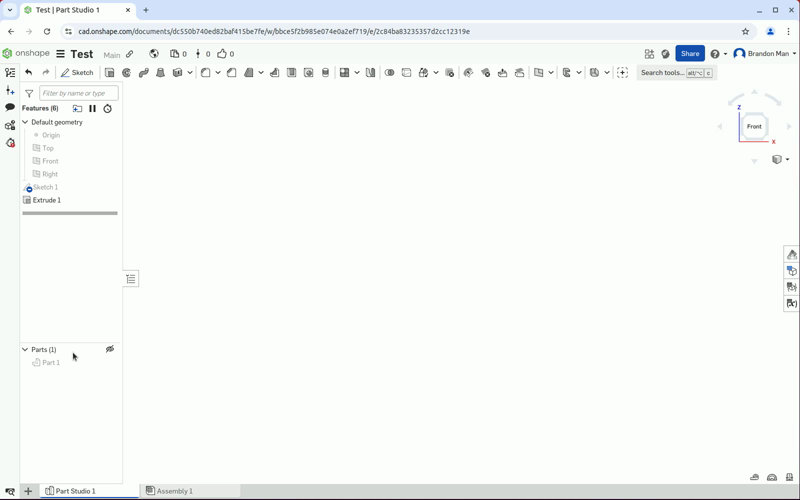
key(left)
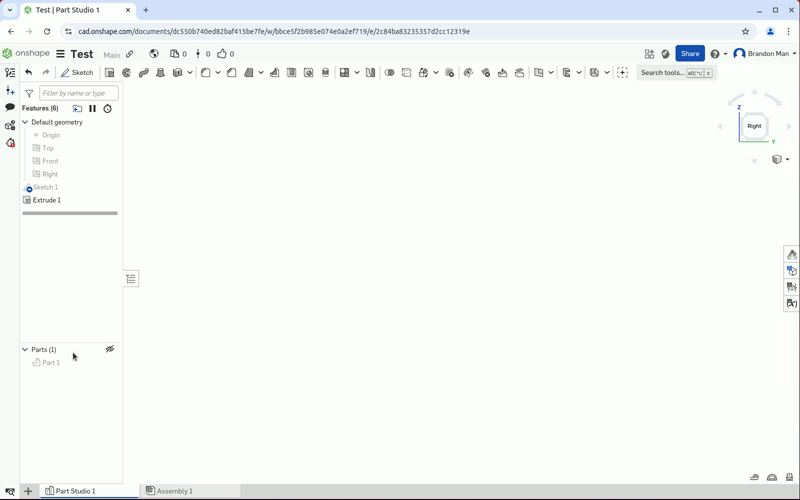
key_up(shift)
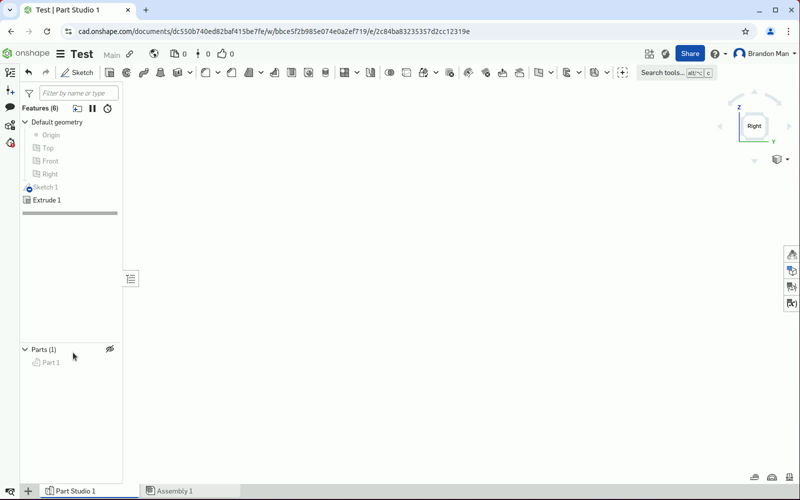
mouse_move(73, 352)
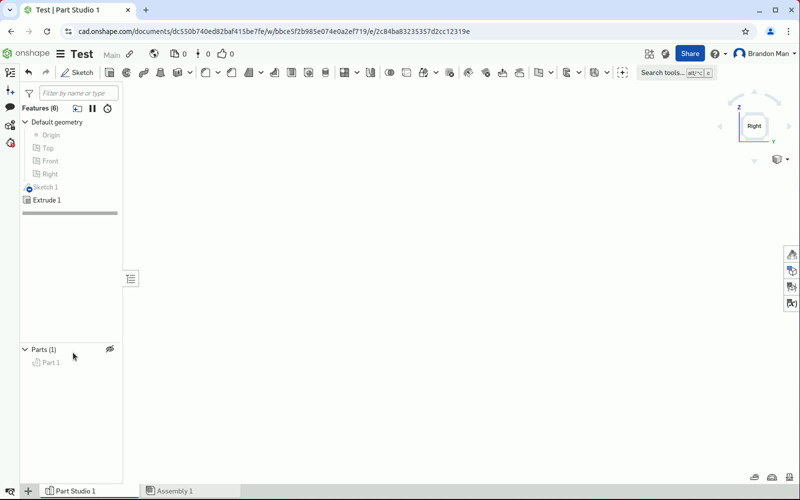
key(shift+y)
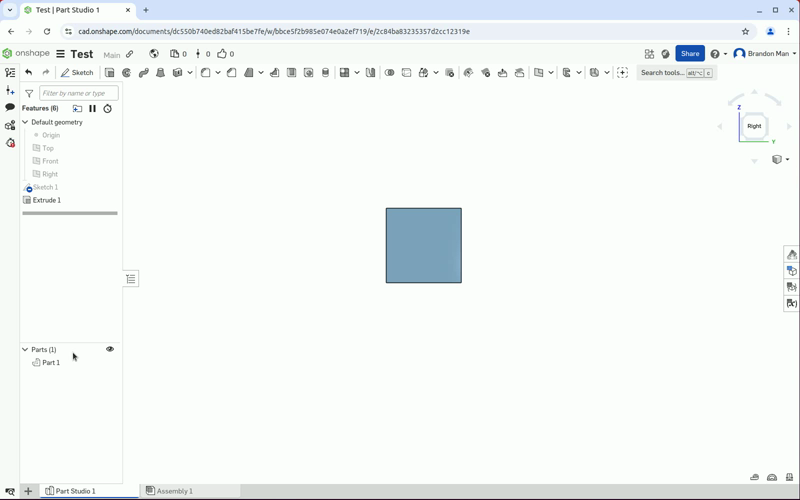
mouse_move(541, 75)
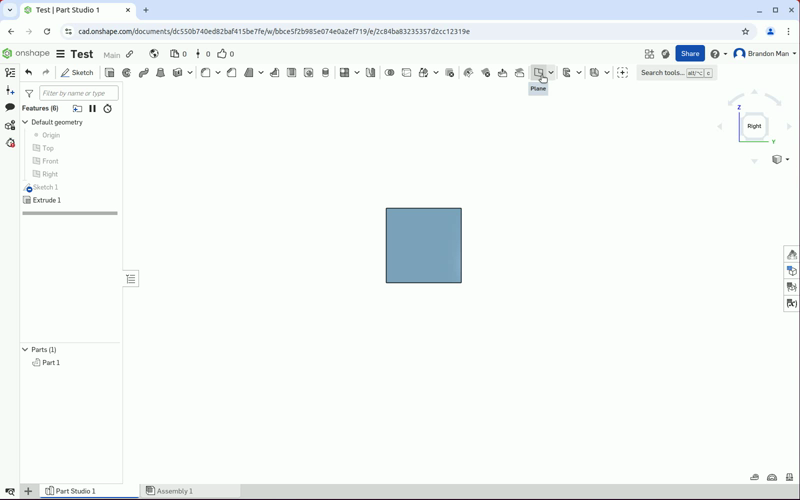
click(541, 75)
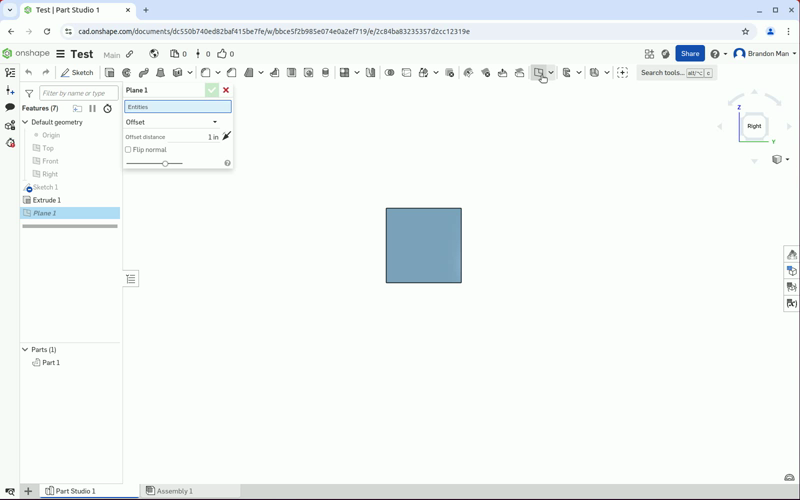
mouse_move(73, 176)
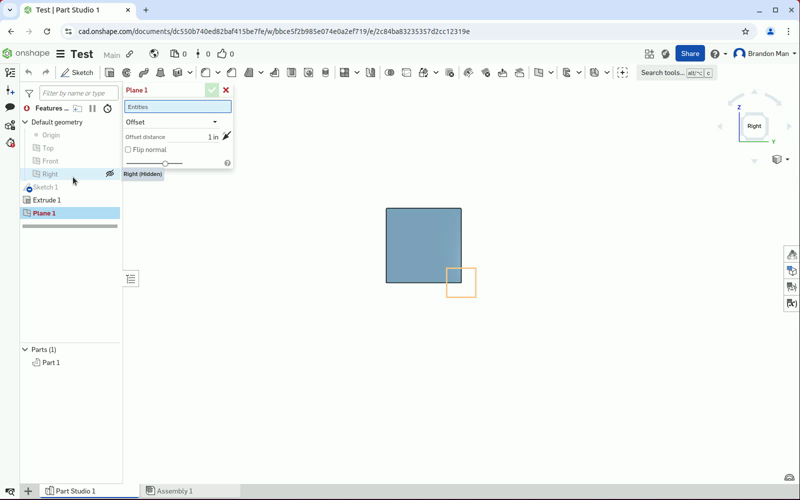
click(73, 176)
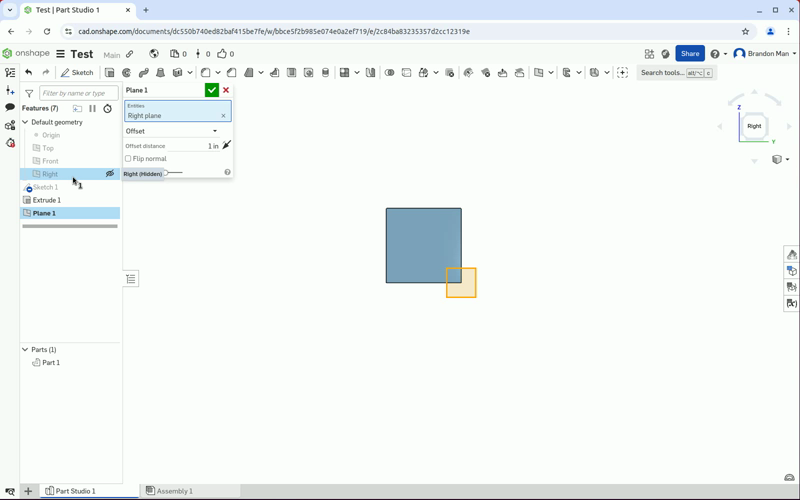
key(tab, 2)
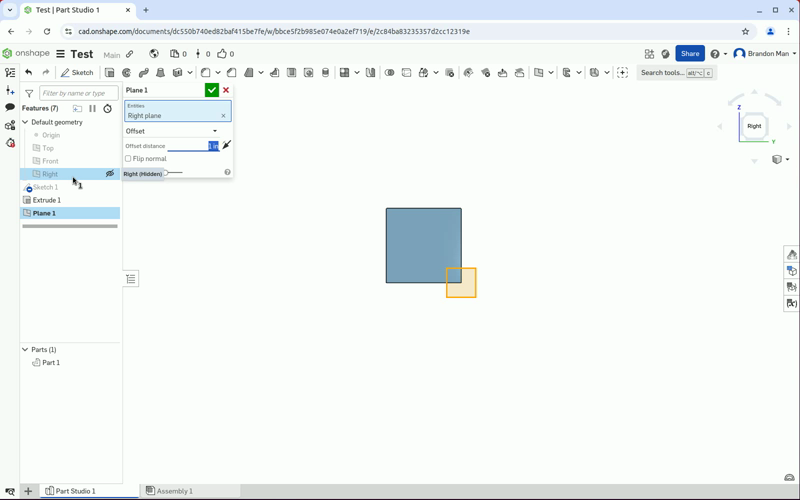
text(23.108)
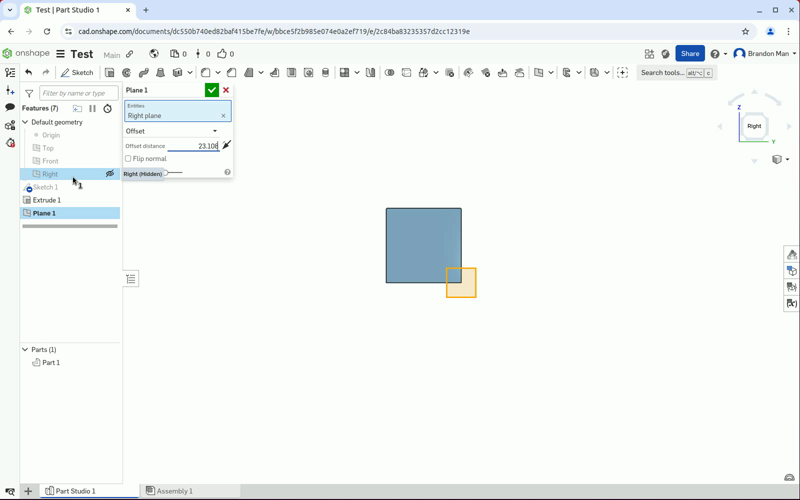
key(enter, 2)
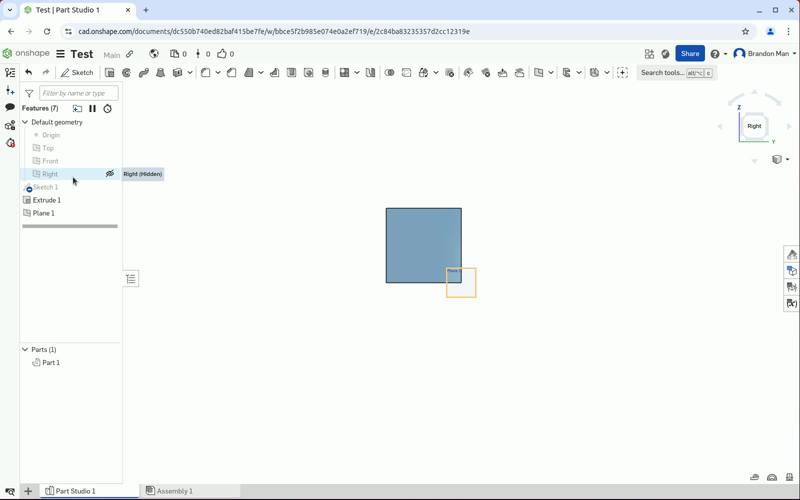
key(shift+s)
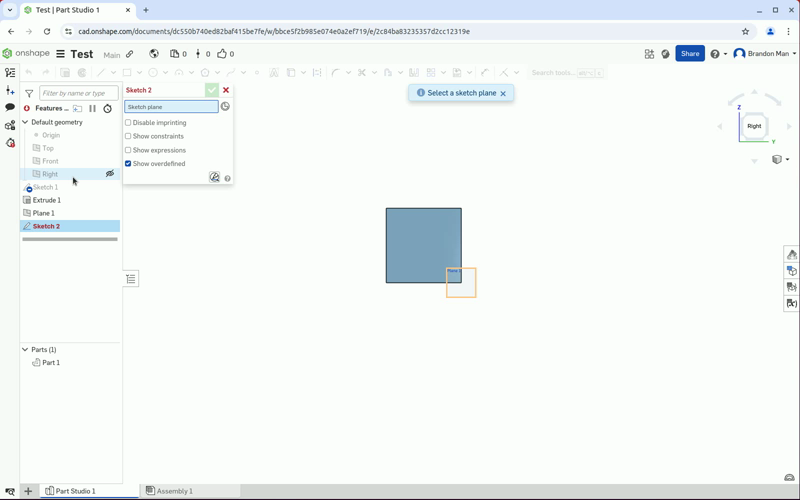
mouse_move(73, 215)
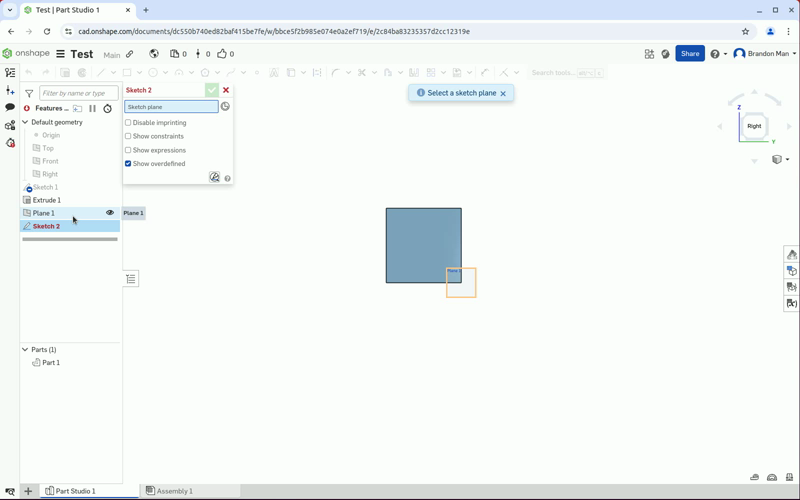
click(73, 215)
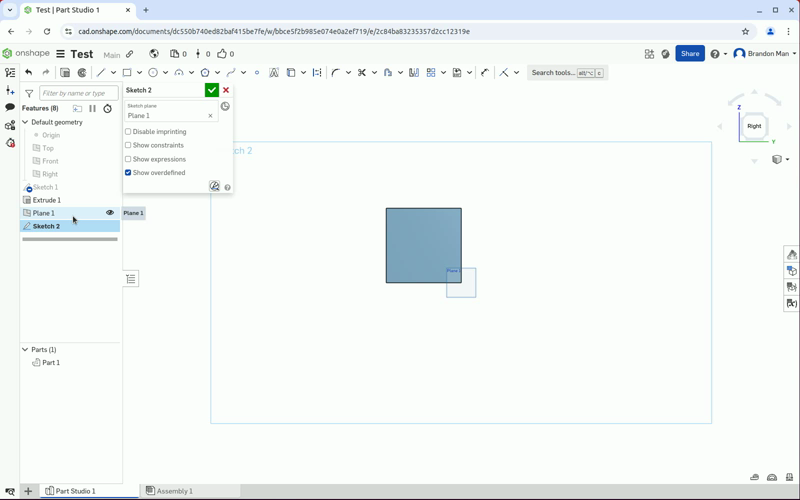
mouse_move(73, 352)
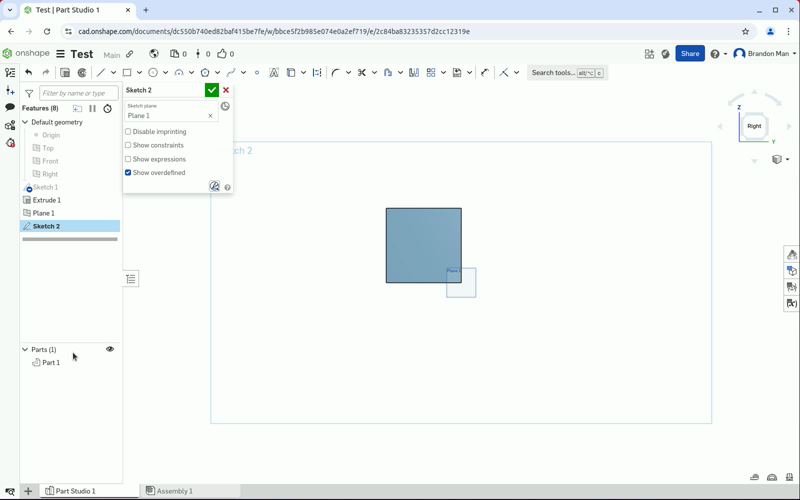
key(y)
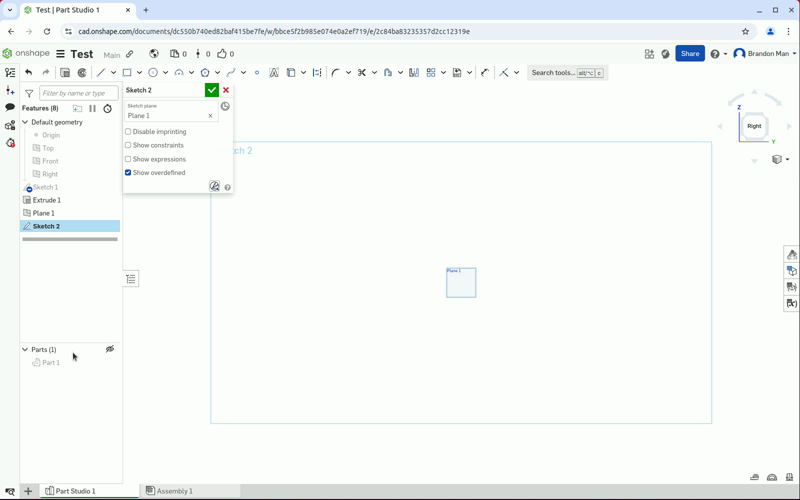
key(l)
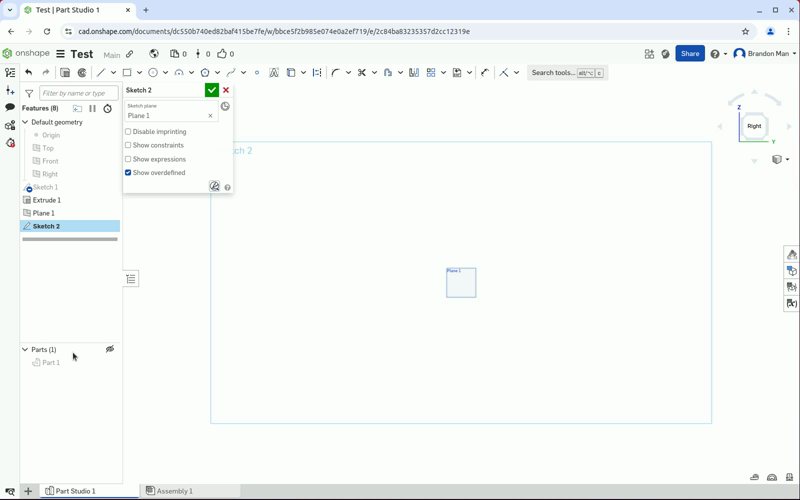
key_down(shift)
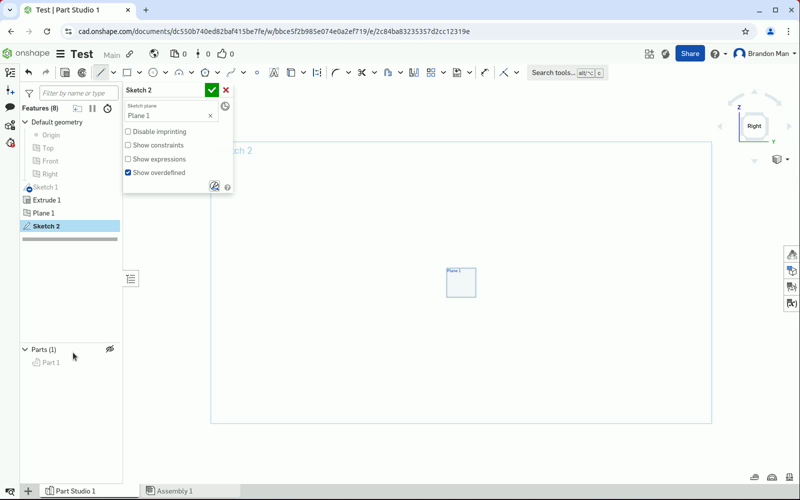
mouse_move(385, 282)
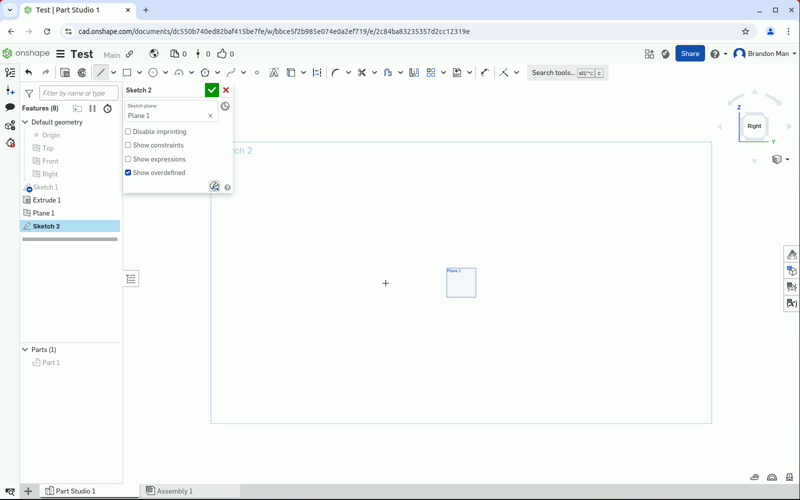
click(385, 282)
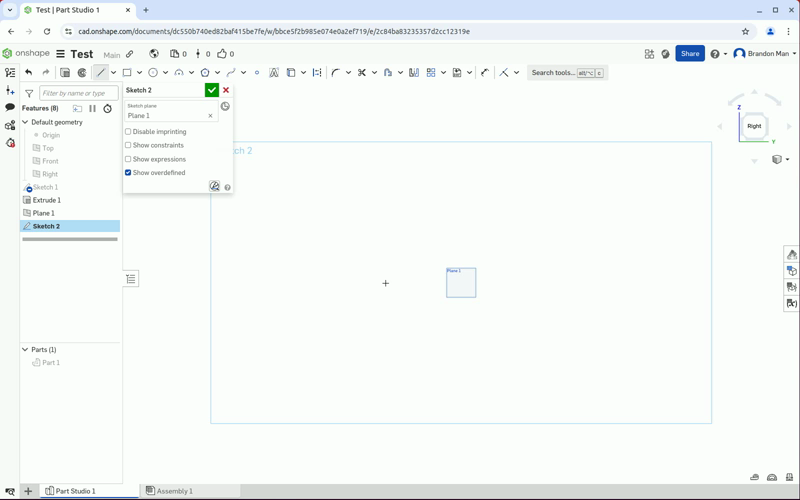
key_up(shift)
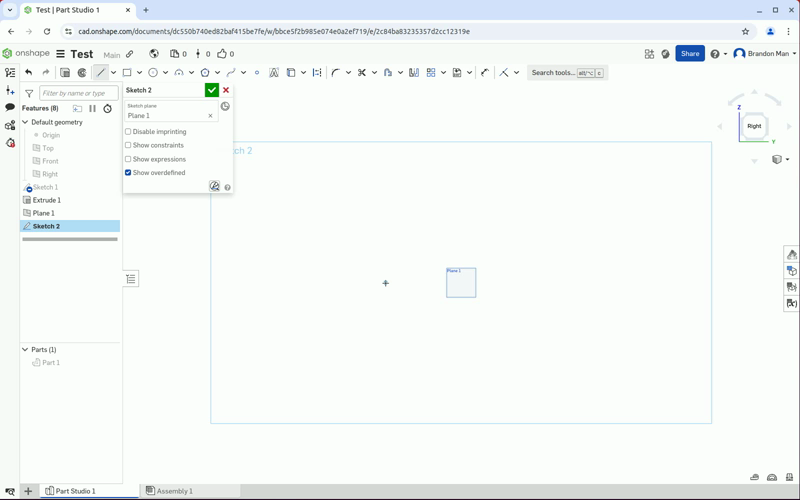
key_down(shift)
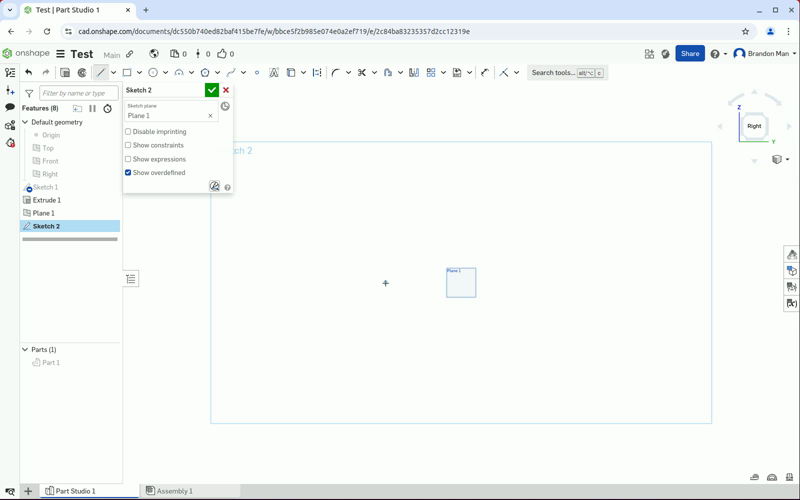
mouse_move(461, 207)
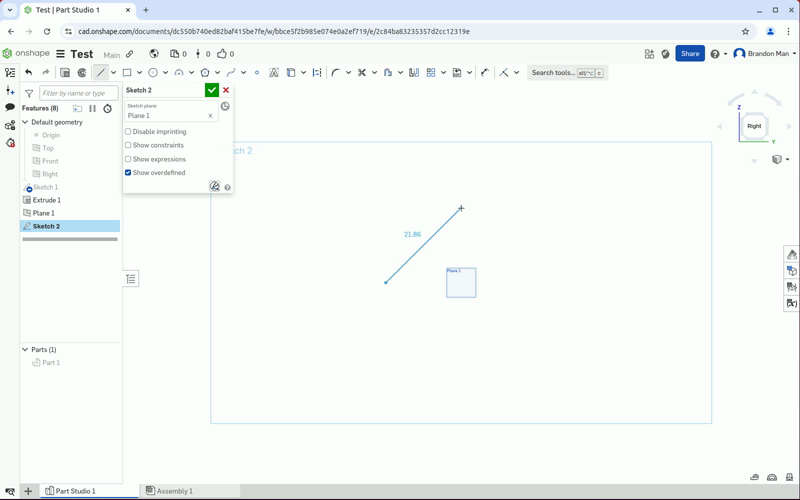
click(461, 207)
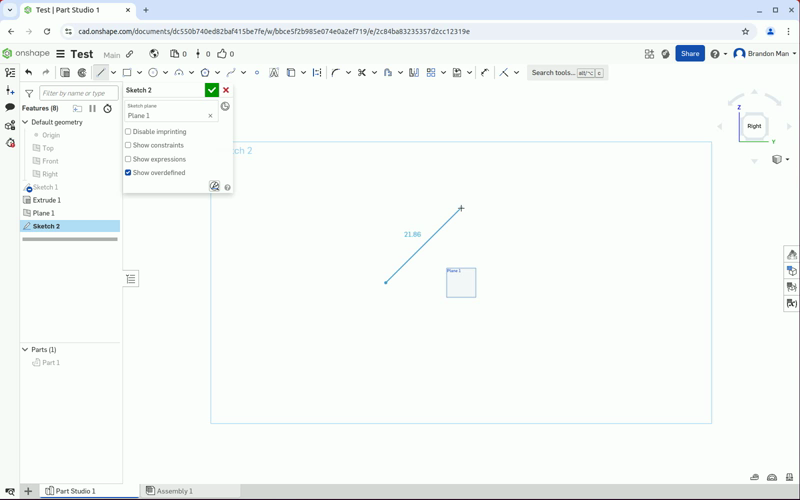
key_up(shift)
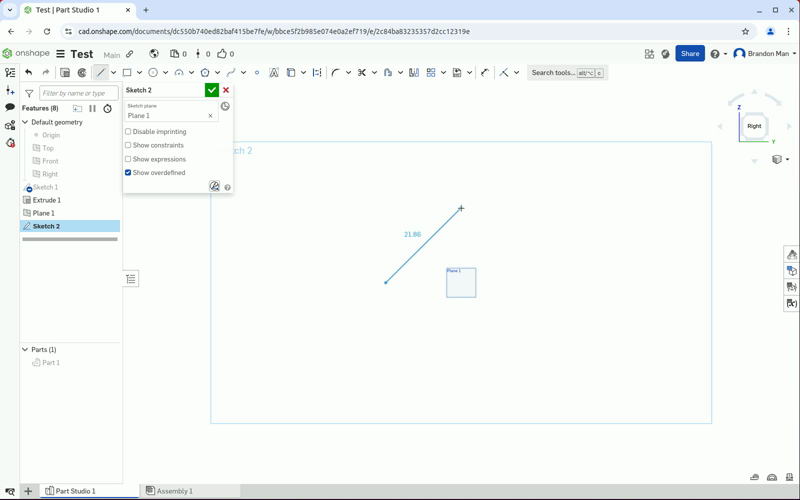
key_down(shift)
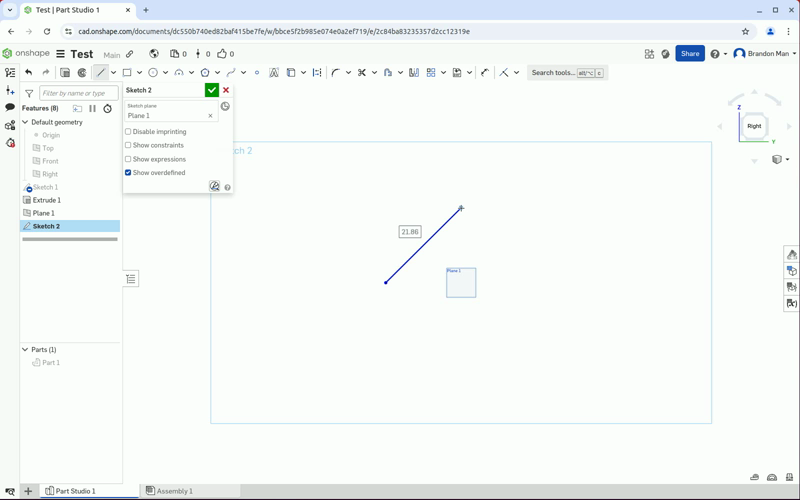
mouse_move(385, 207)
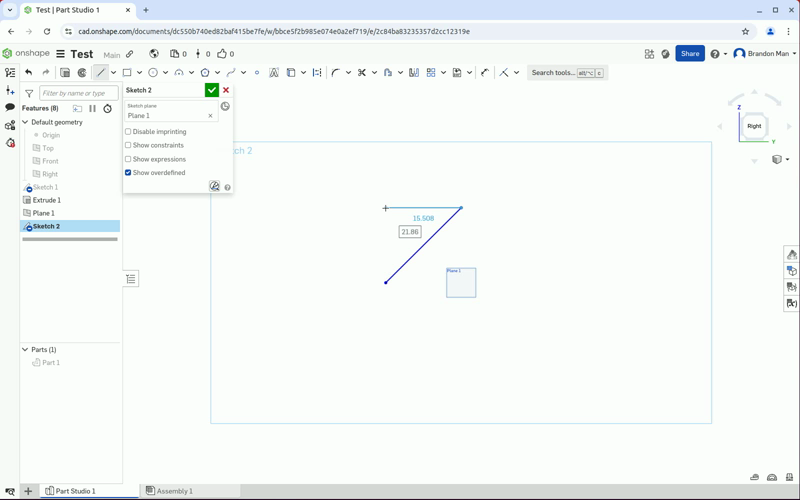
click(385, 207)
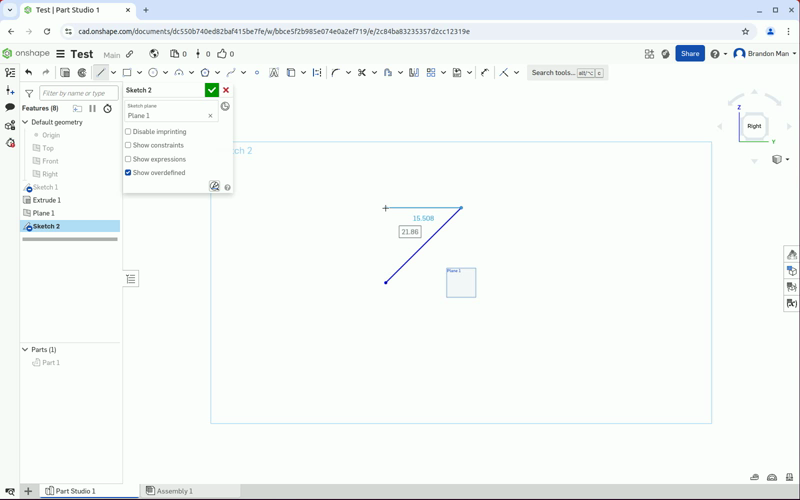
key_up(shift)
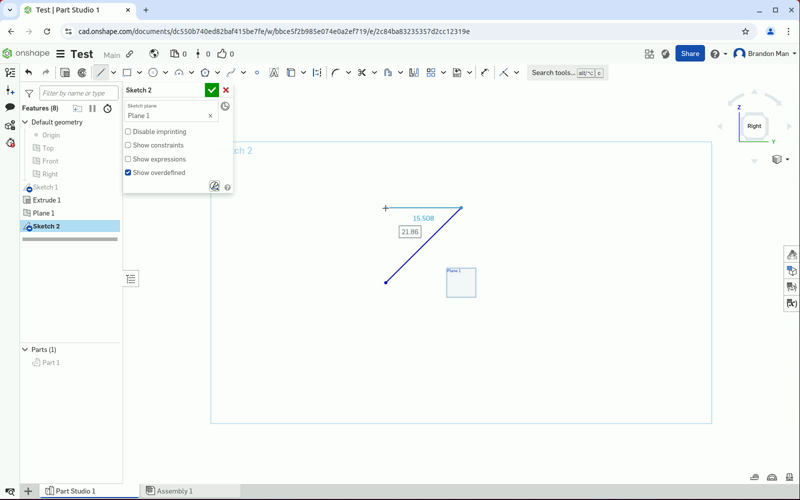
key_down(shift)
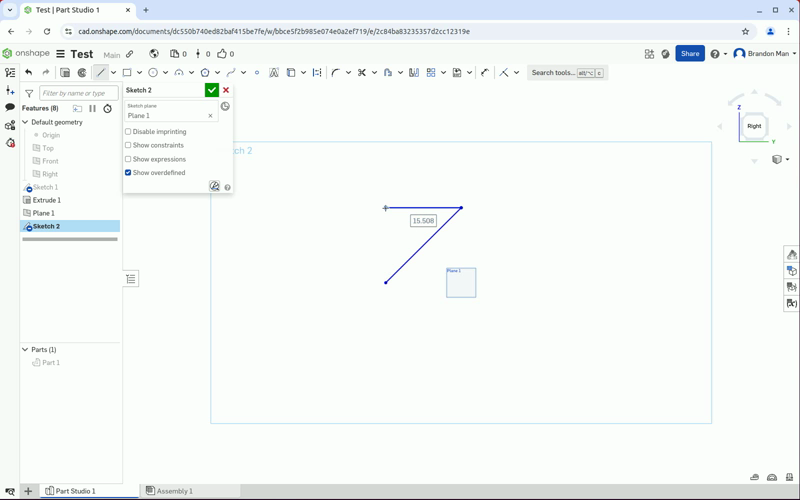
mouse_move(385, 282)
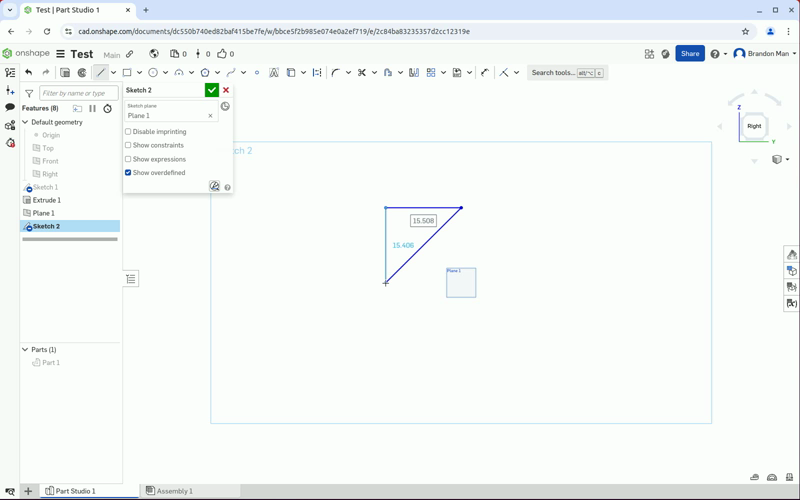
key_up(shift)
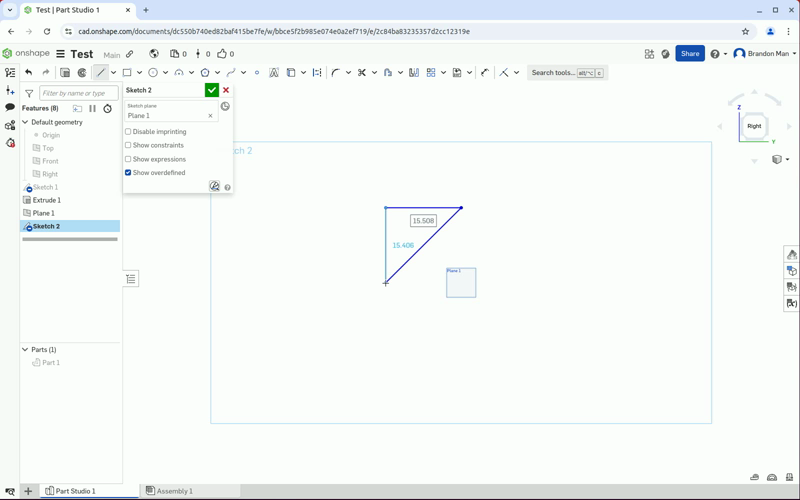
click(385, 282)
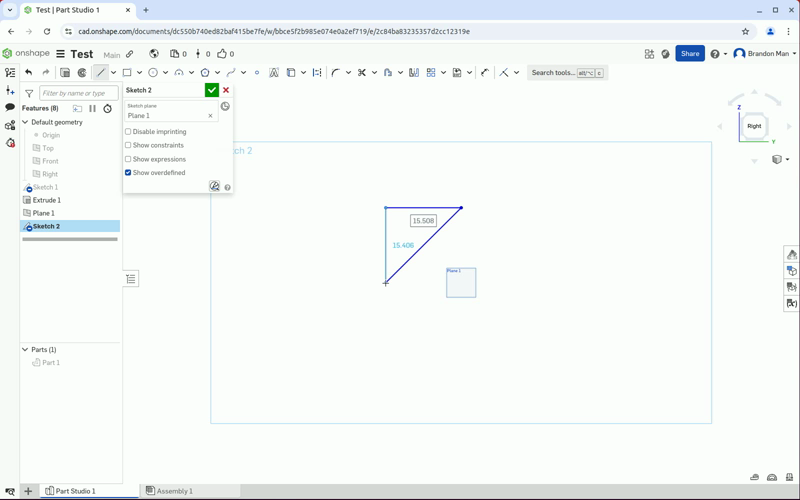
key(esc)
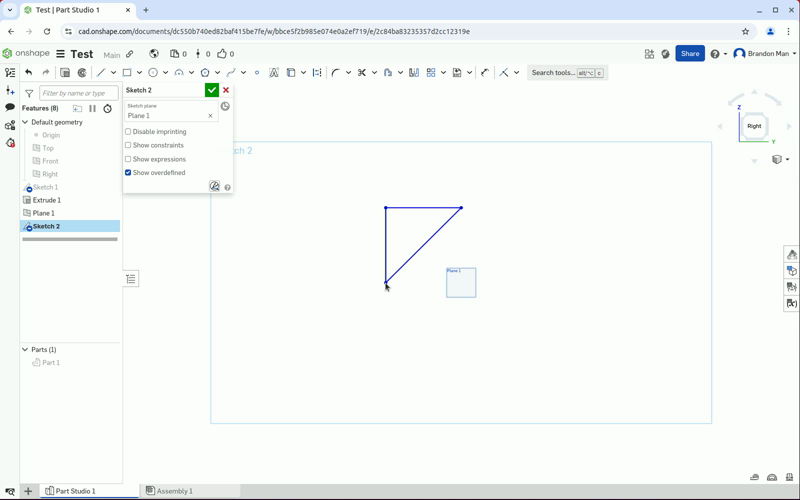
mouse_move(418, 229)
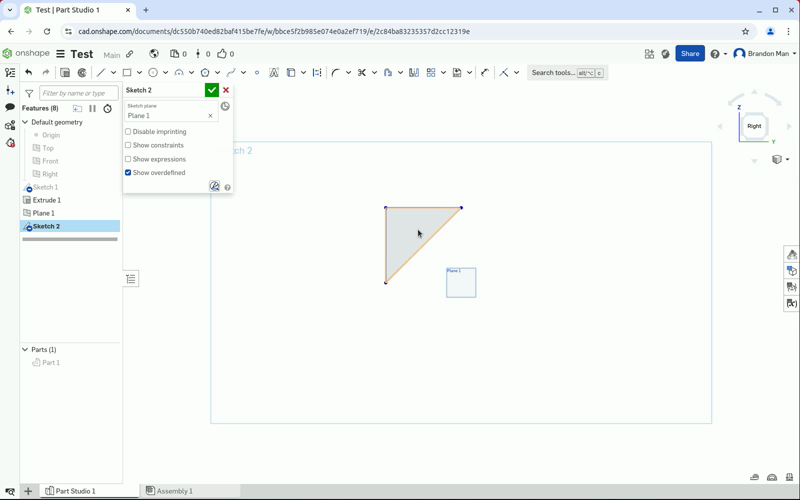
click(418, 229)
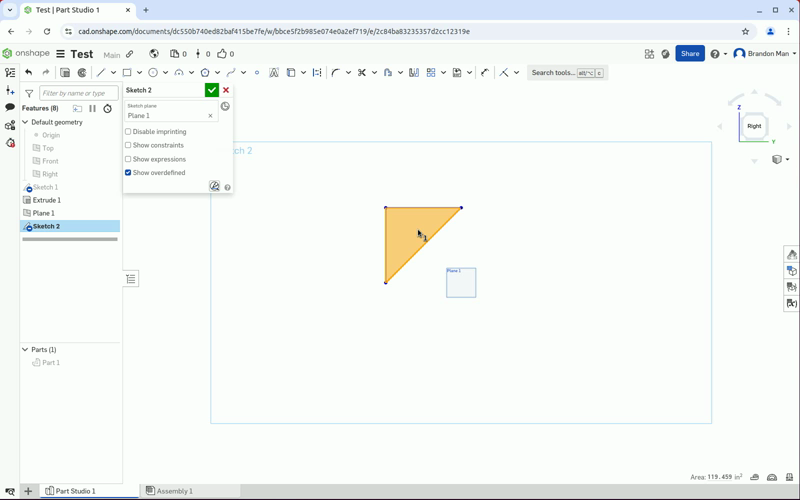
mouse_move(73, 352)
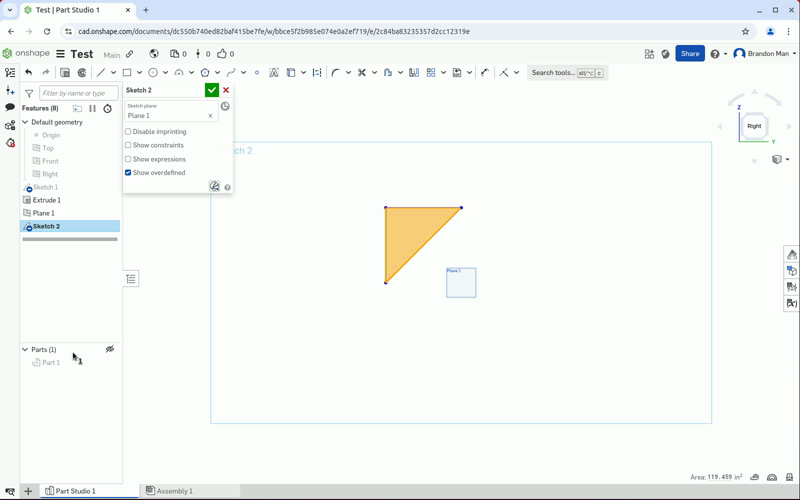
key(shift+y)
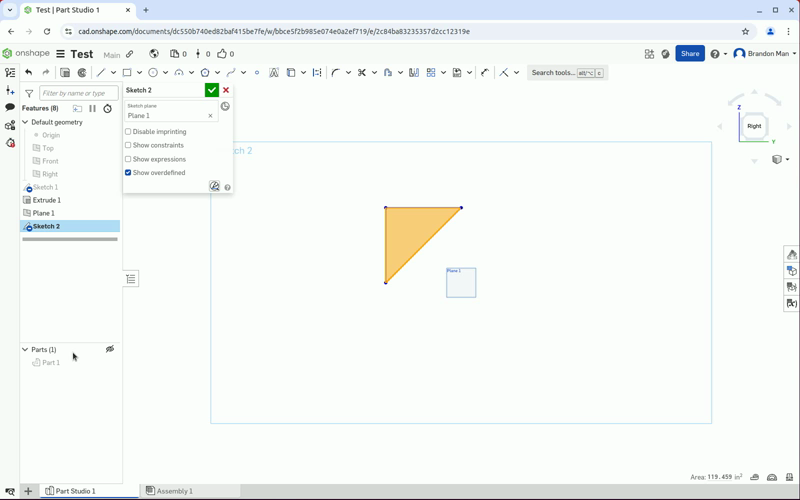
key(shift+e)
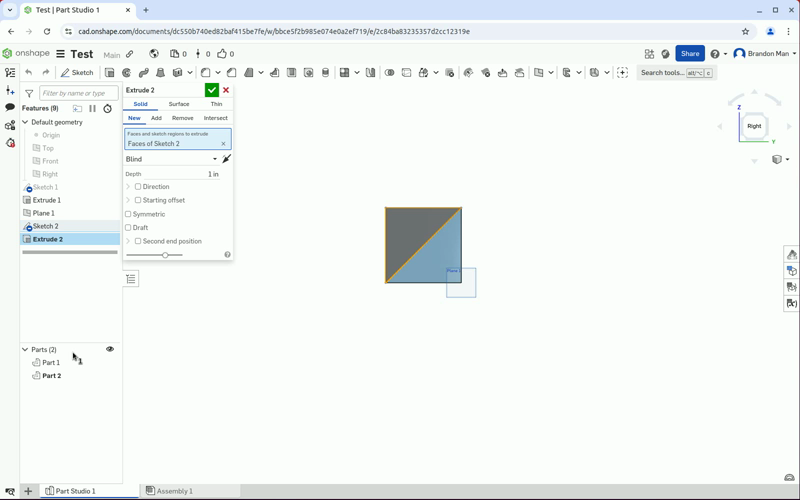
mouse_move(143, 106)
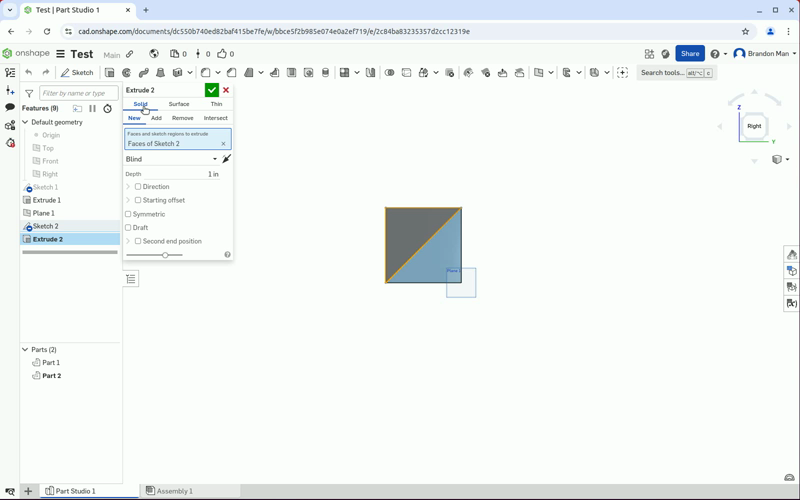
click(143, 106)
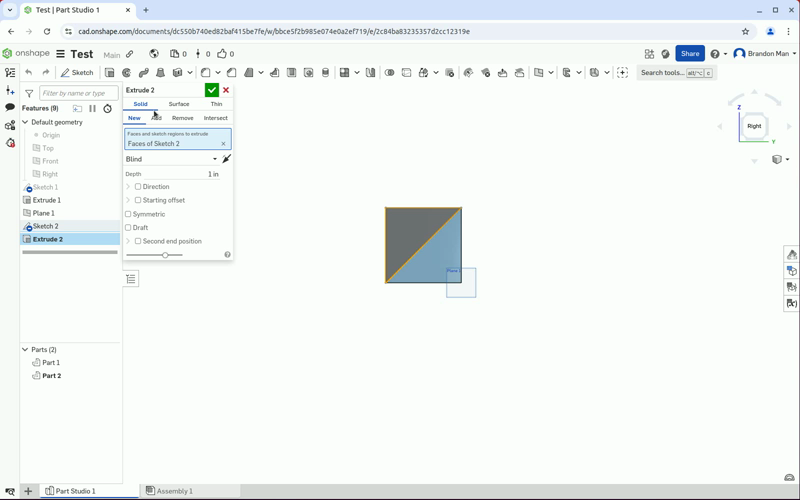
mouse_move(186, 120)
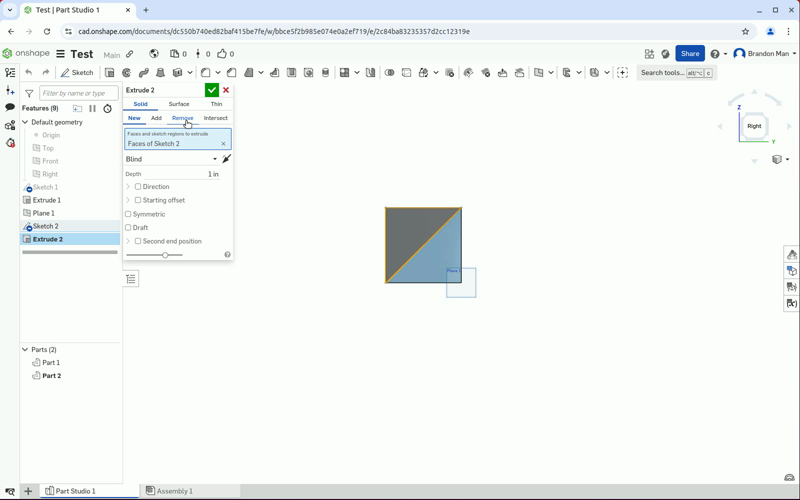
click(186, 120)
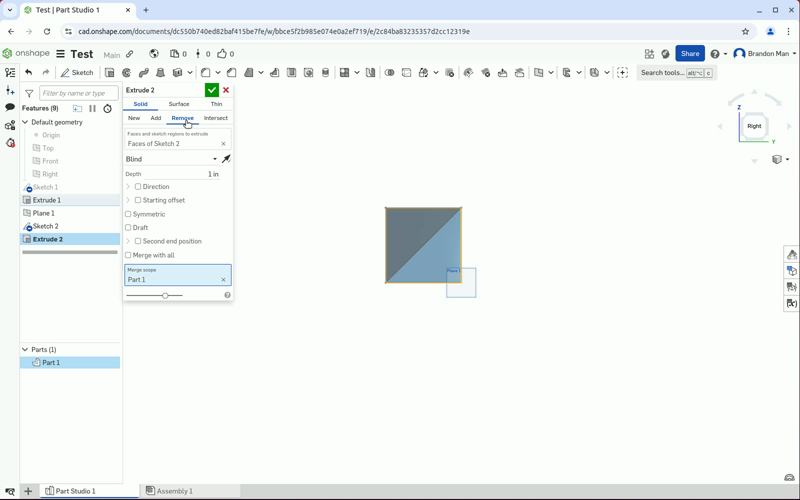
key(tab, 4)
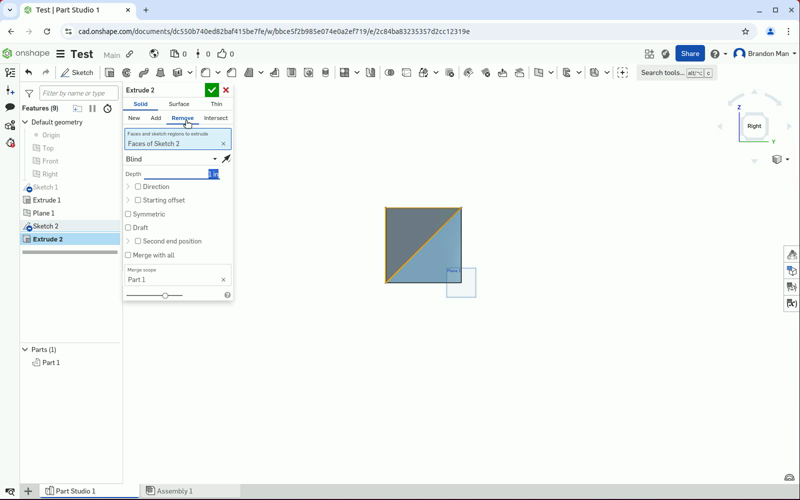
text(15.405)
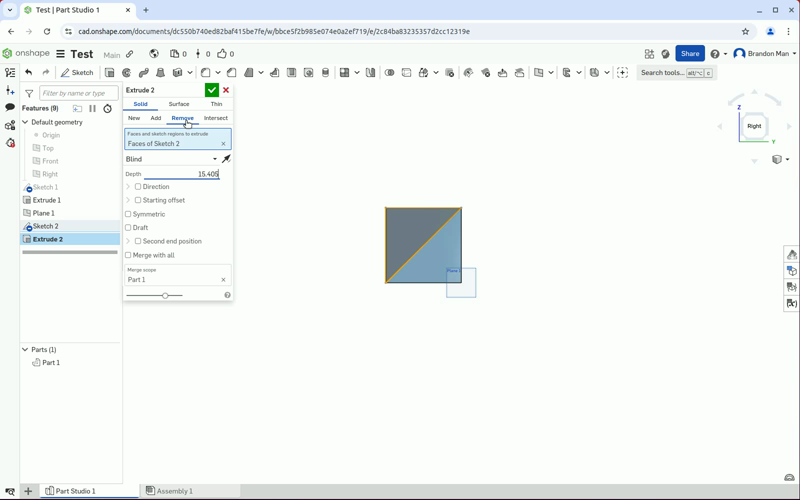
key(tab, 6)
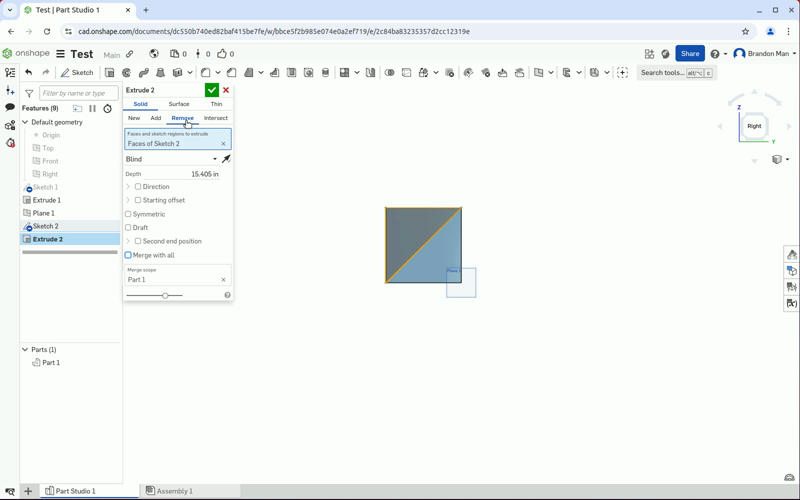
key(space)
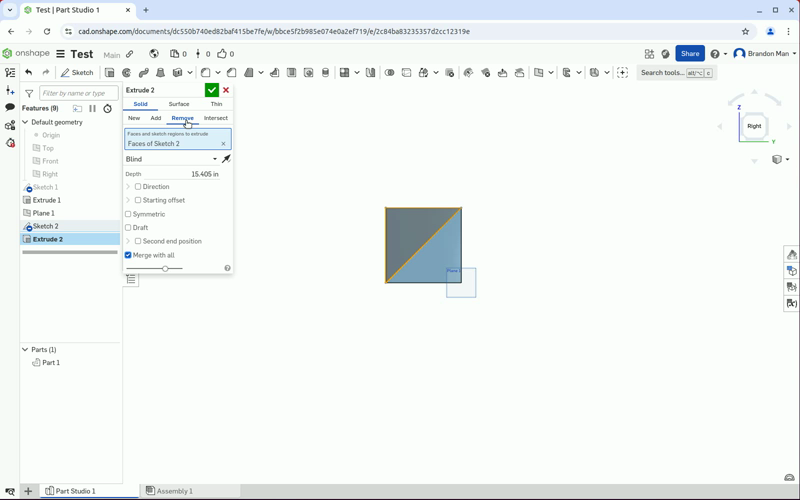
key(enter)
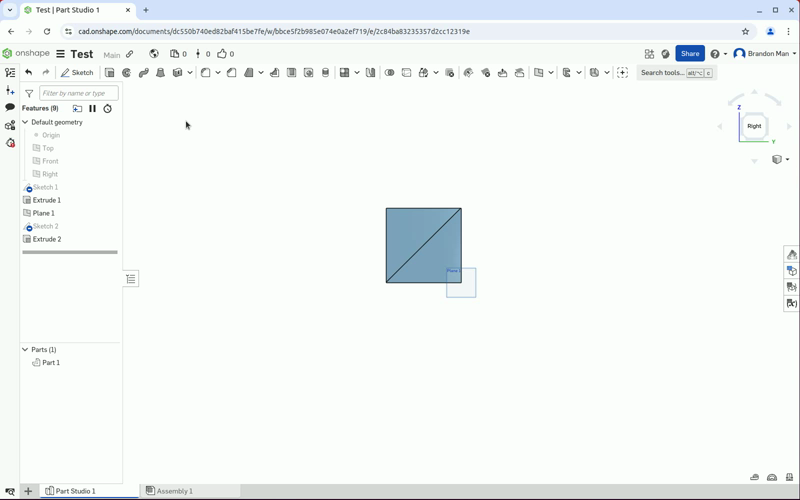
key(shift+h)
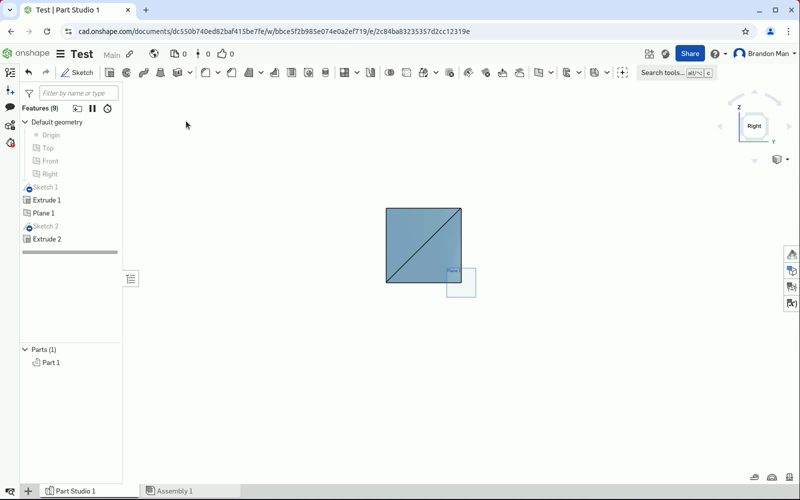
key(shift+h)
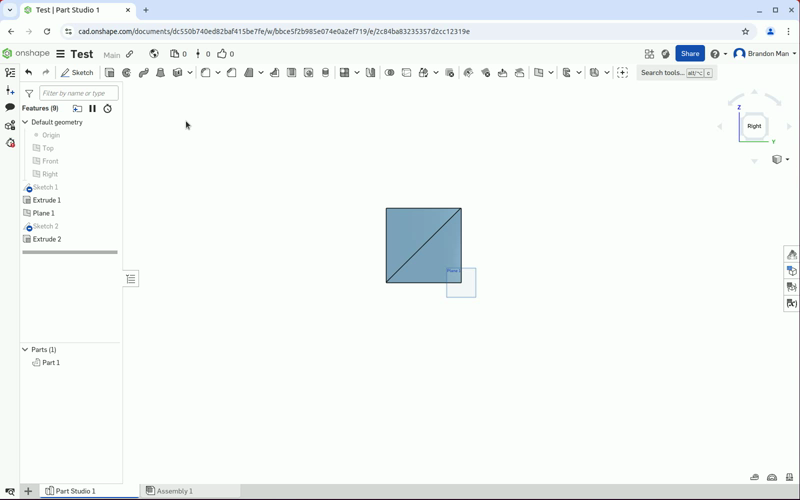
mouse_move(73, 189)
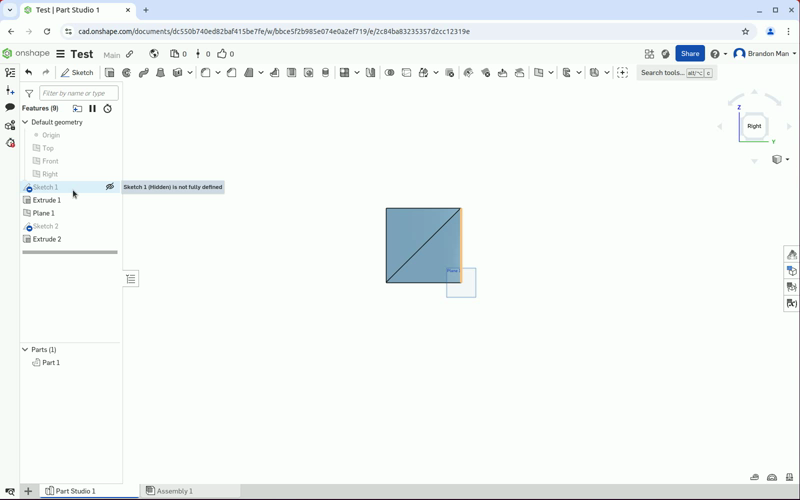
click(73, 189)
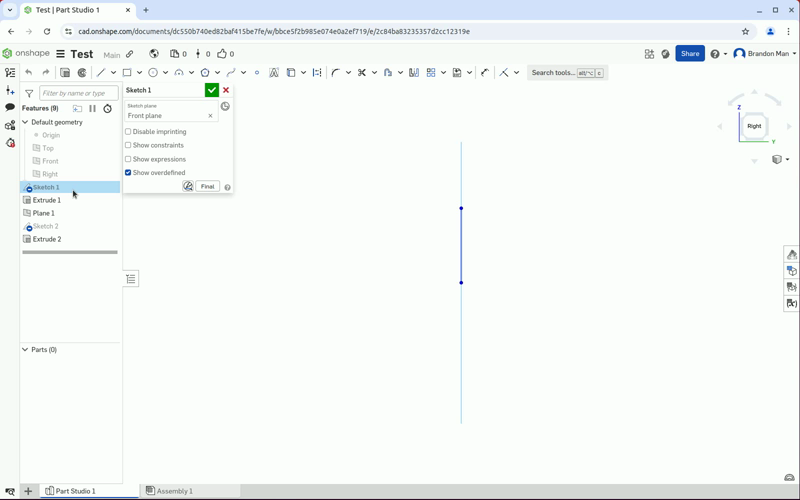
mouse_move(229, 92)
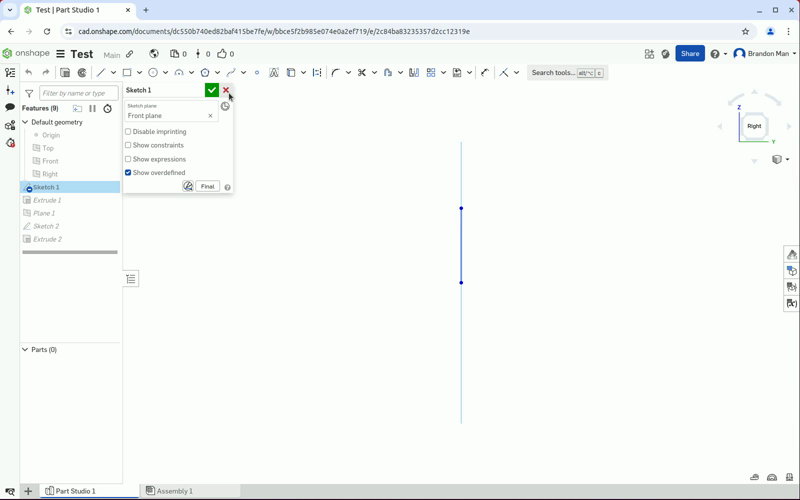
click(229, 92)
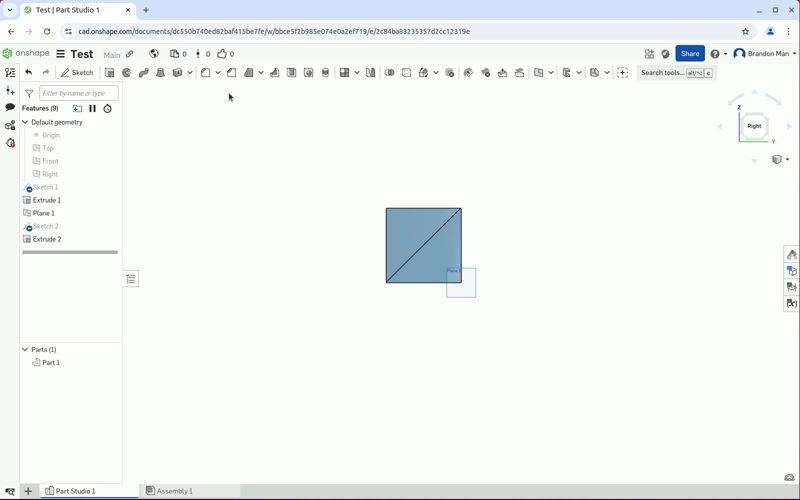
mouse_move(541, 75)
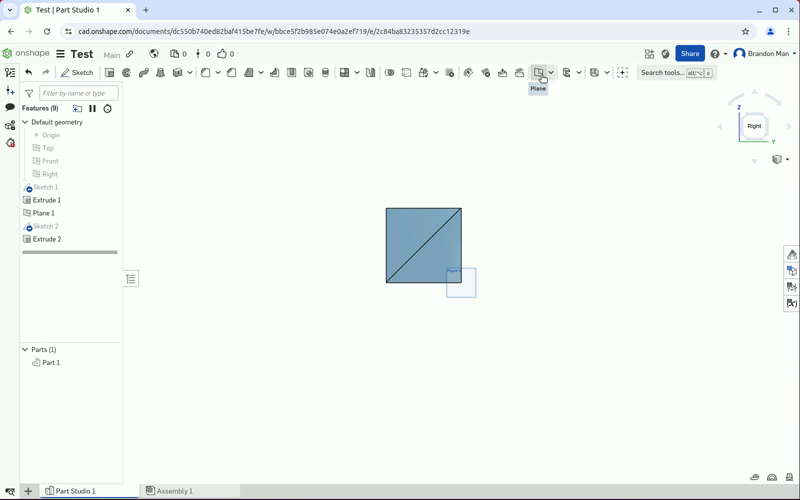
click(541, 75)
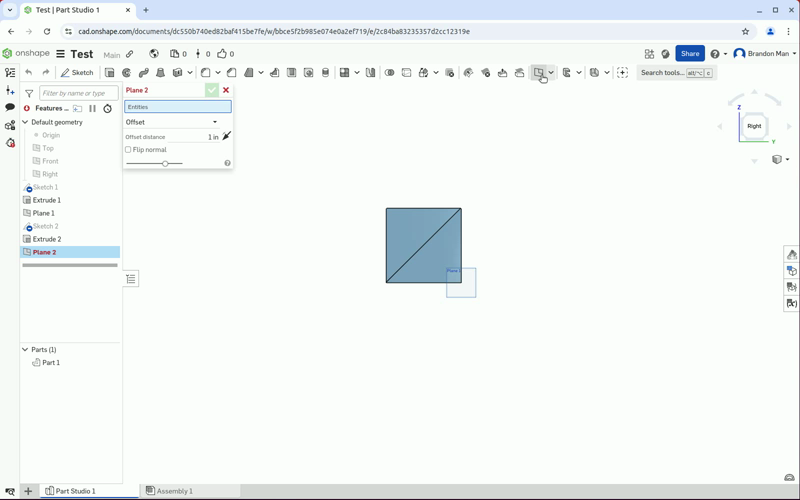
mouse_move(73, 176)
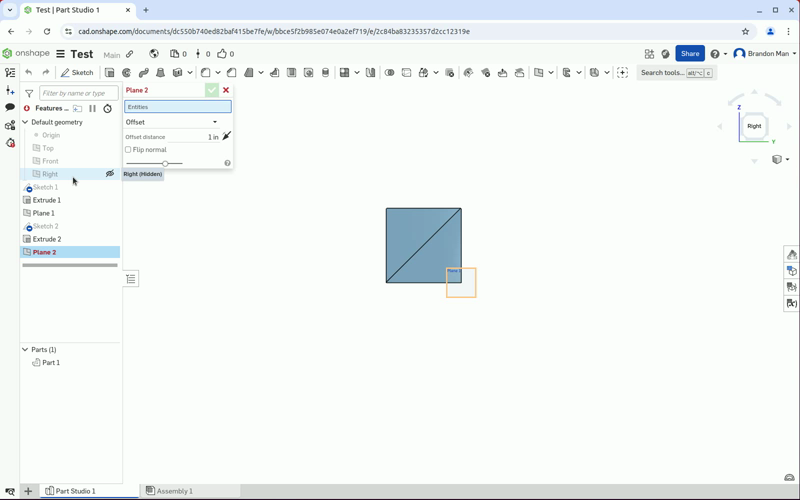
click(73, 176)
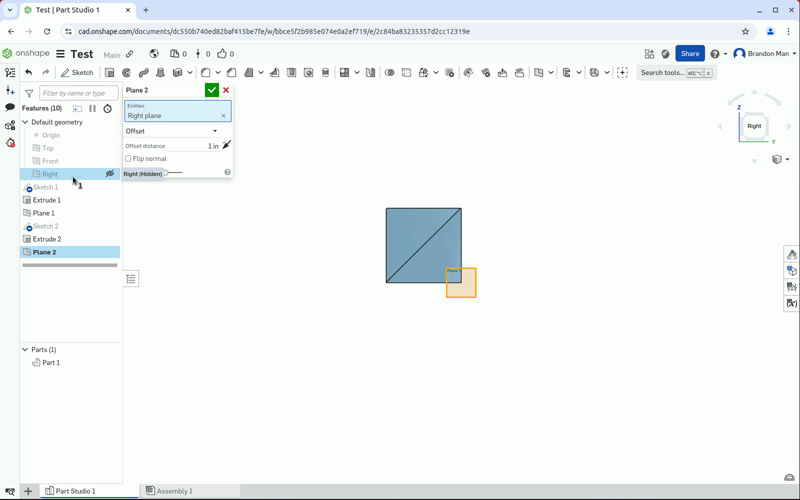
key(tab, 2)
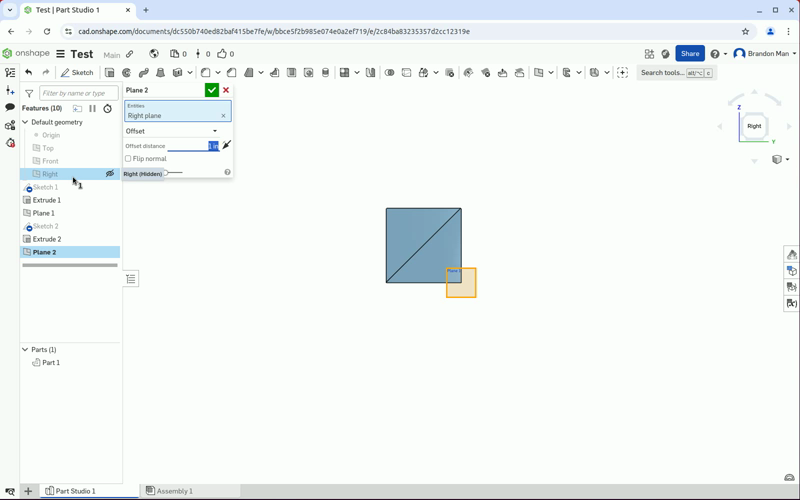
text(7.703)
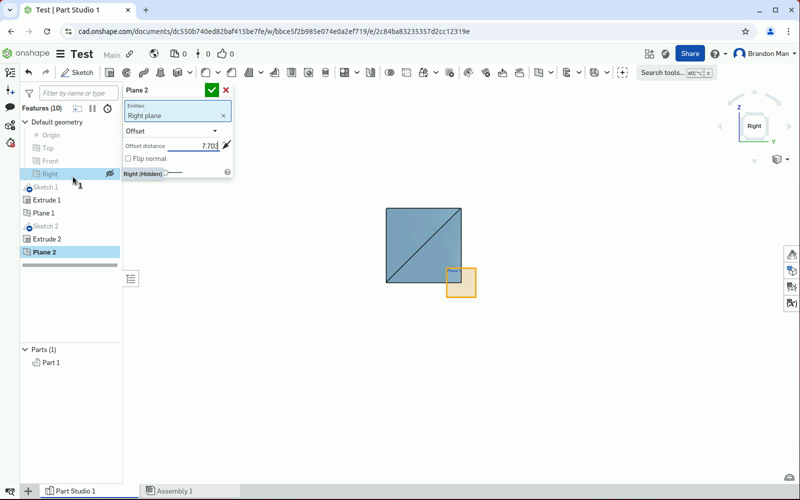
key(enter, 2)
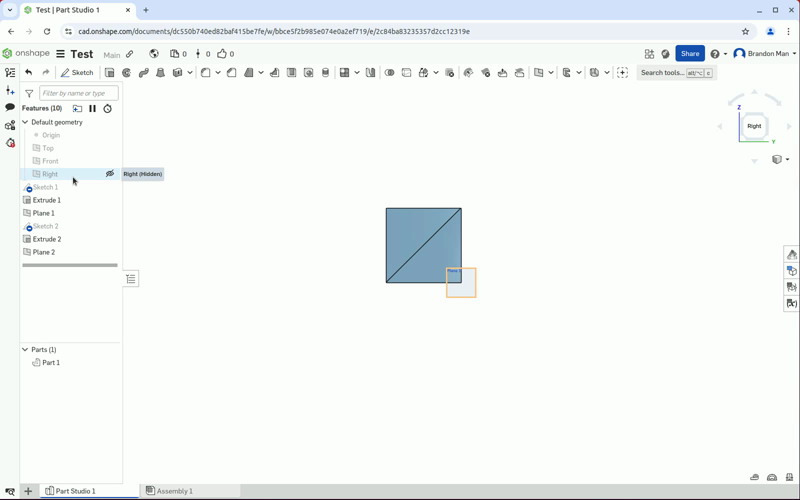
key(shift+s)
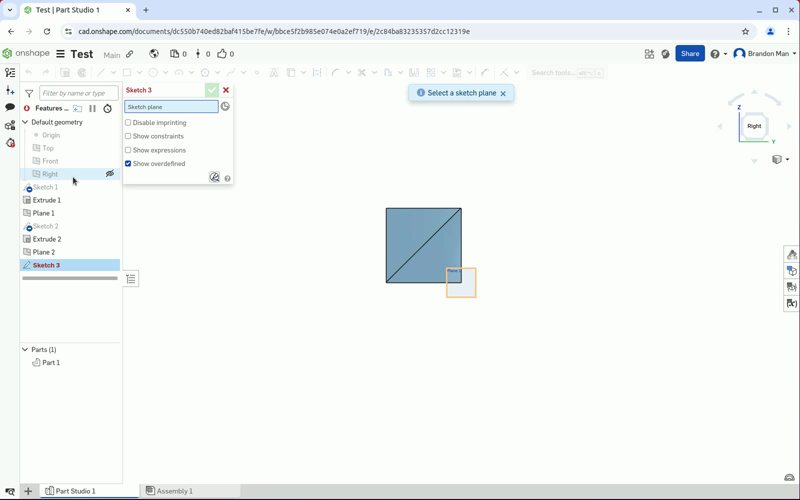
mouse_move(73, 254)
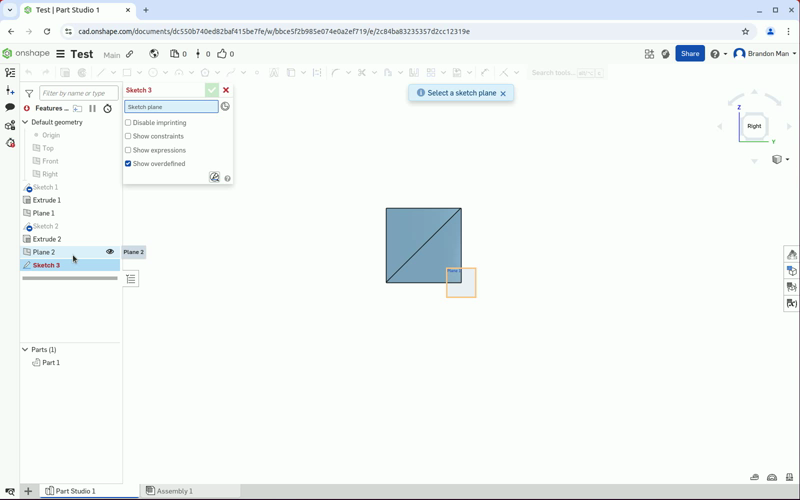
click(73, 254)
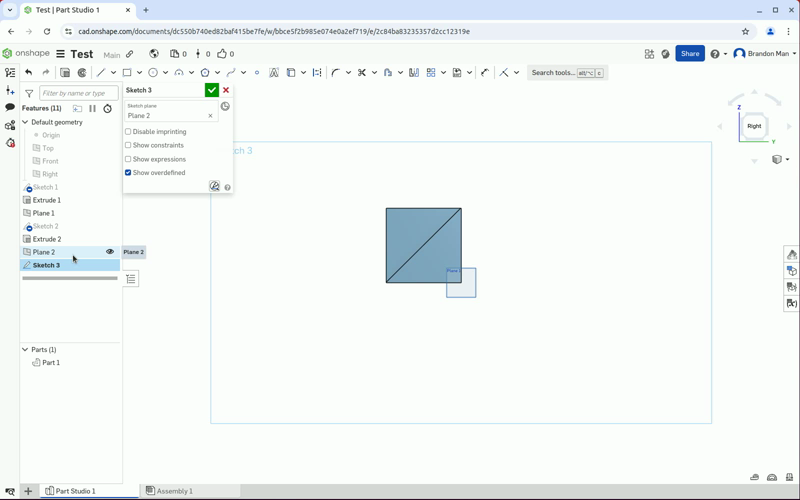
mouse_move(73, 352)
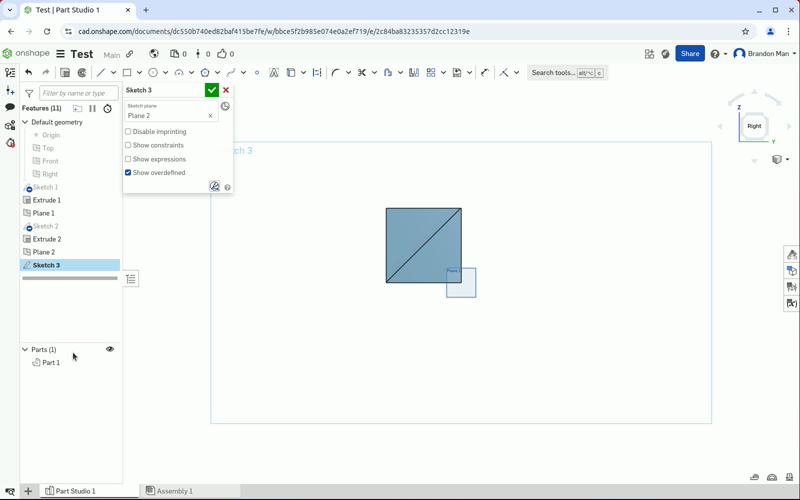
key(y)
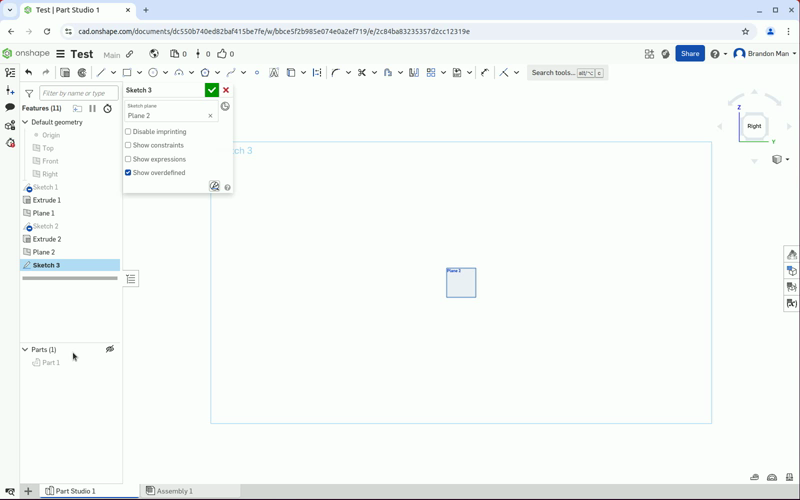
key(l)
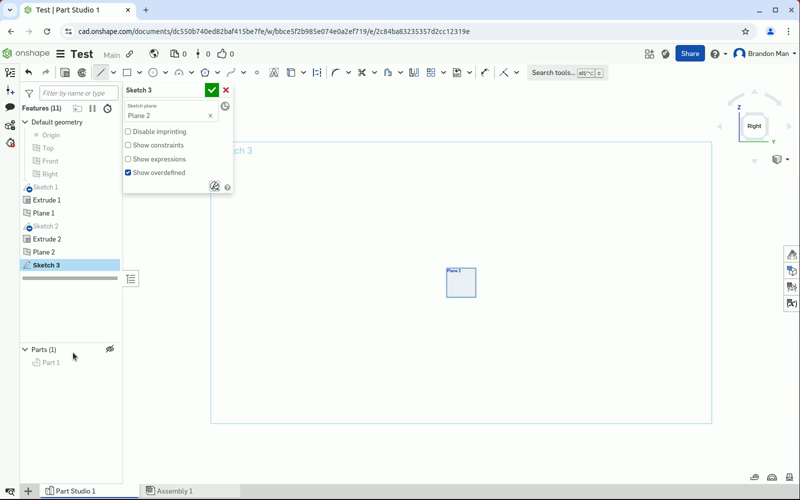
key_down(shift)
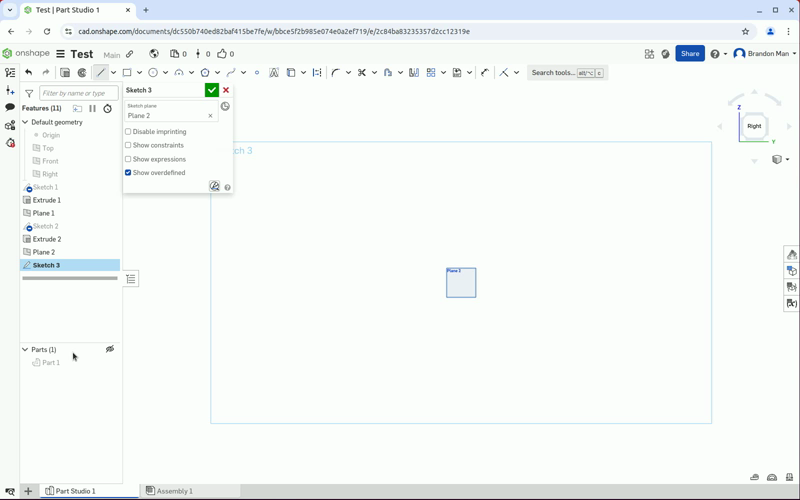
mouse_move(385, 245)
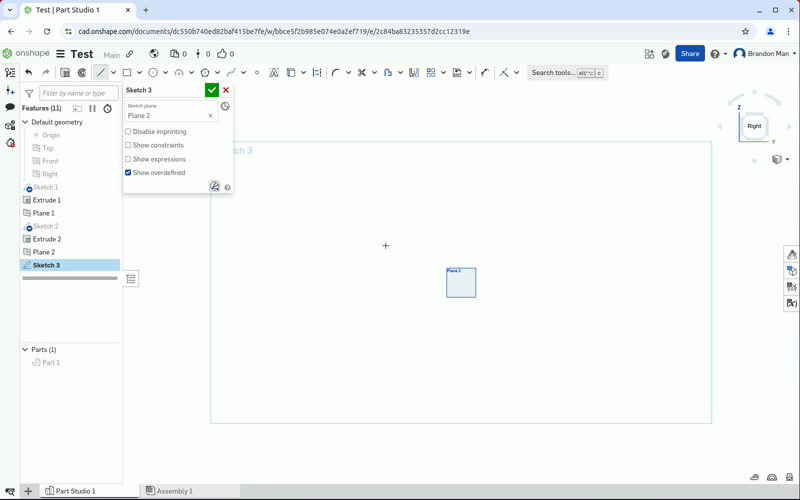
click(385, 245)
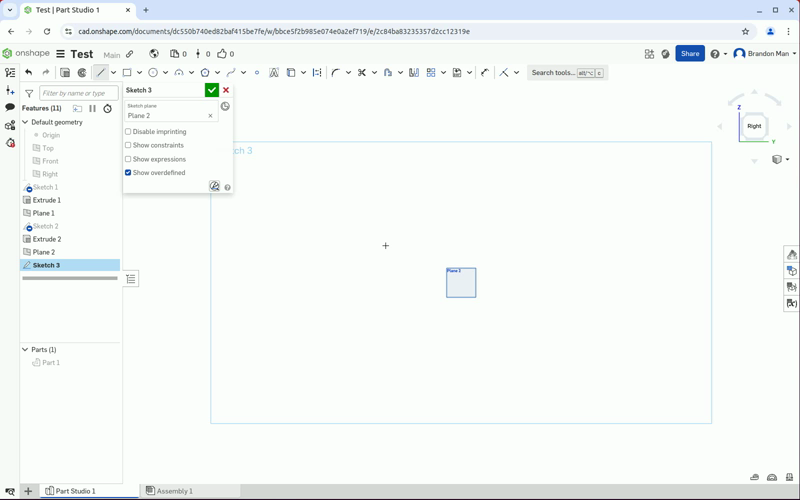
key_up(shift)
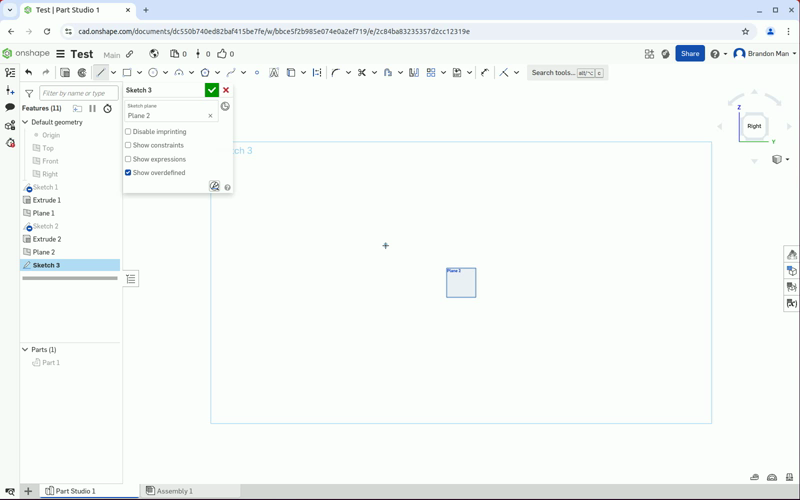
key_down(shift)
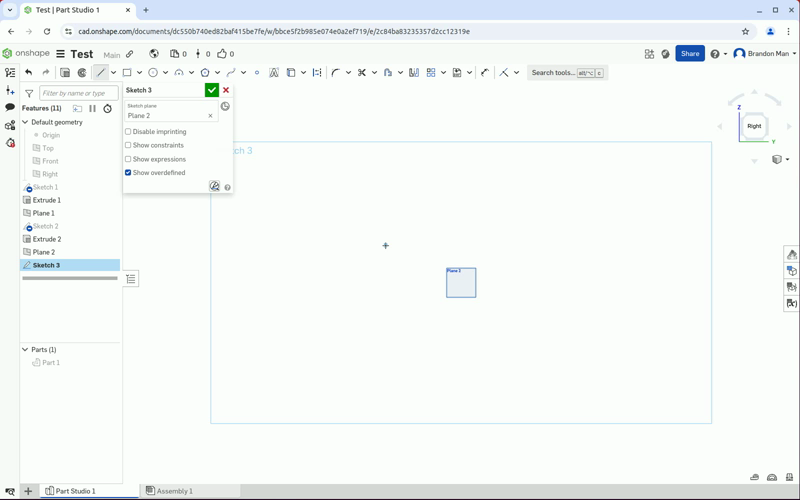
mouse_move(461, 207)
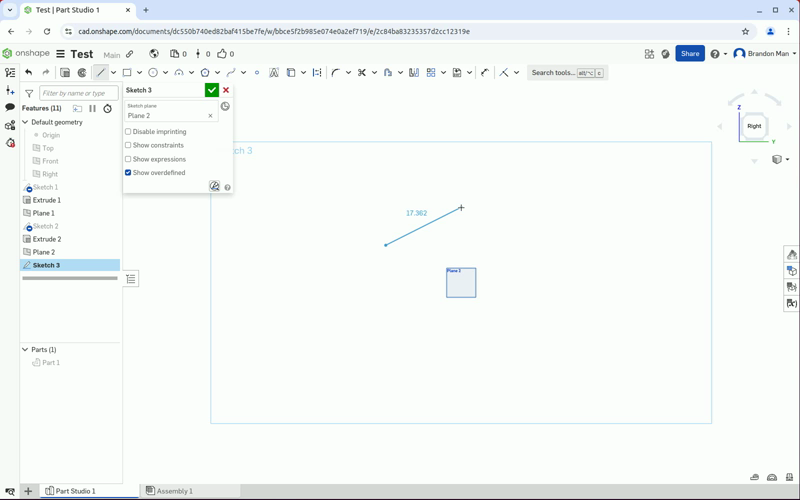
click(461, 207)
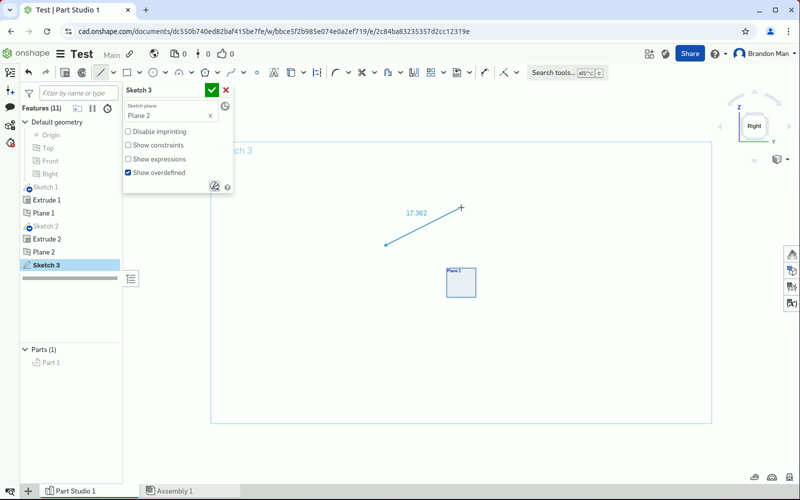
key_up(shift)
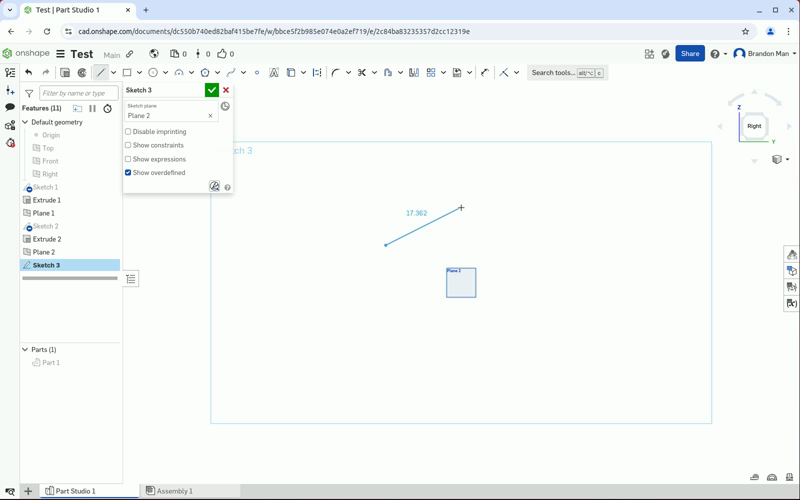
key_down(shift)
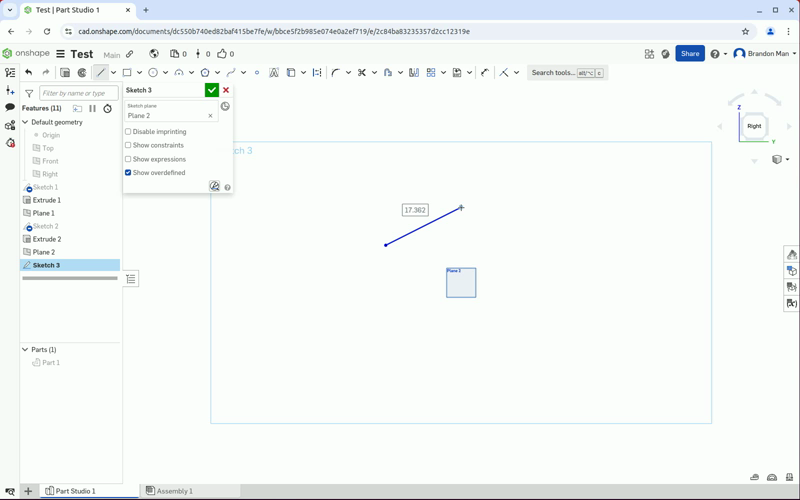
mouse_move(385, 207)
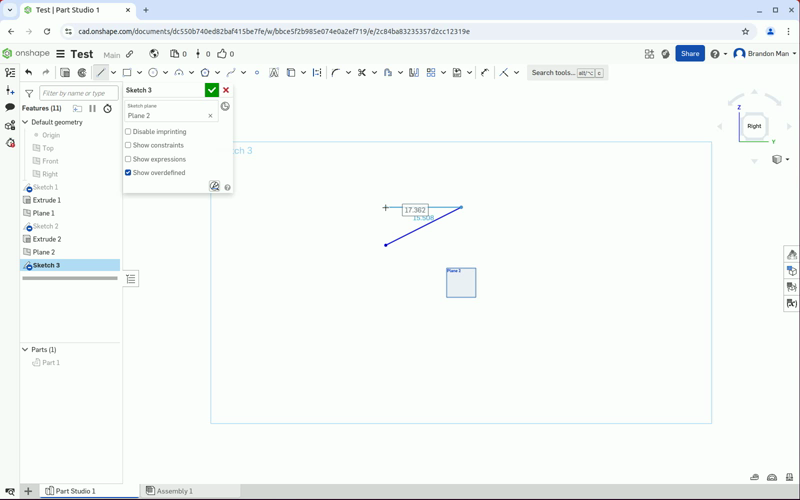
click(385, 207)
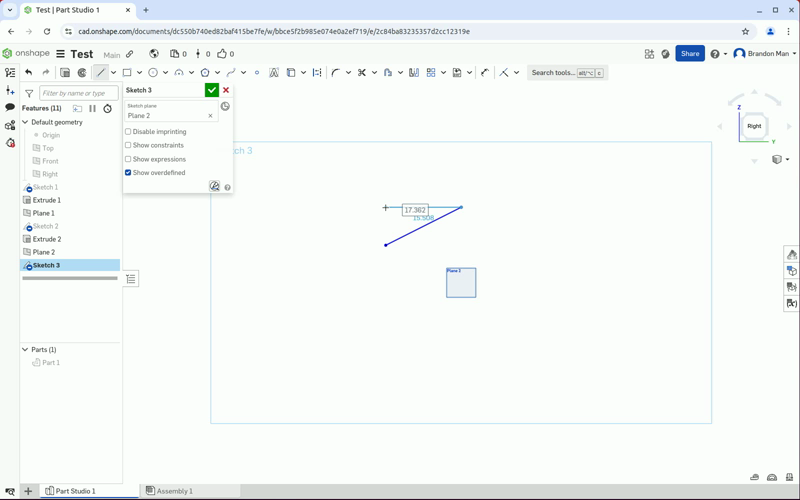
key_up(shift)
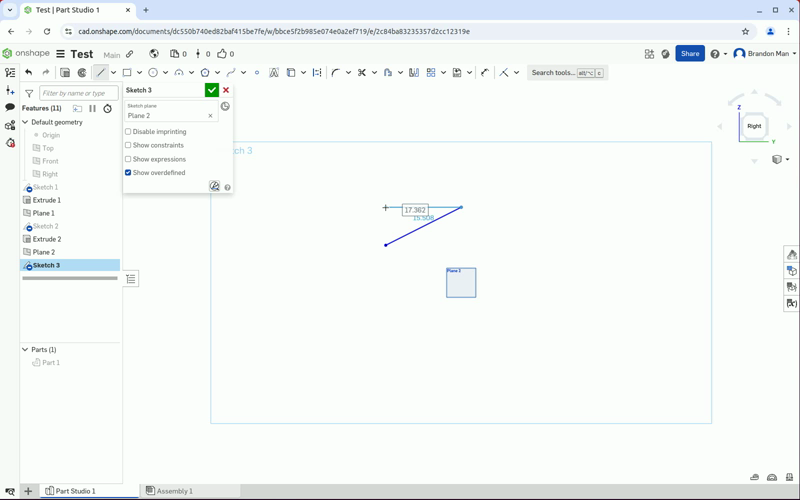
mouse_move(415, 207)
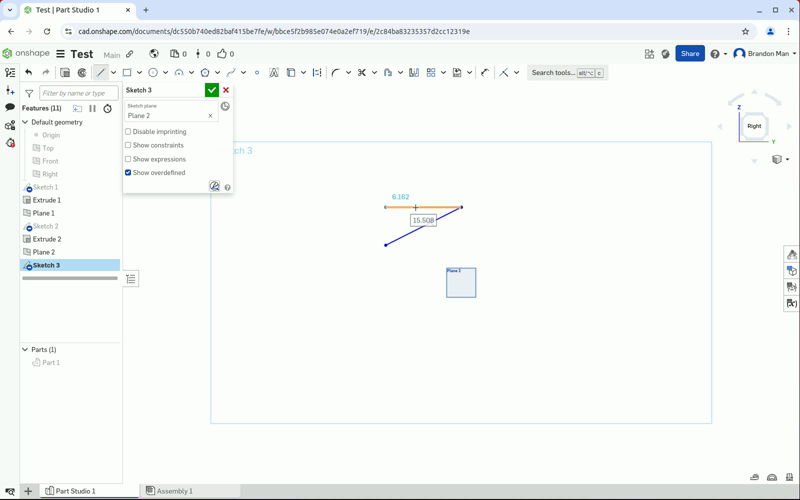
key_down(shift)
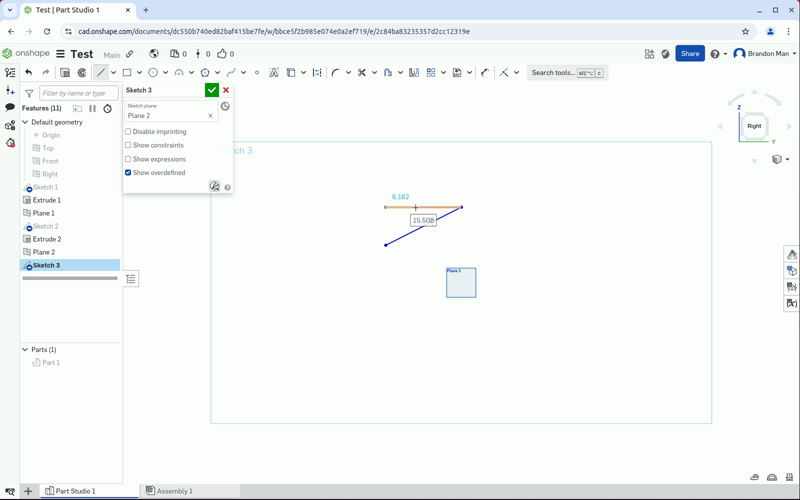
mouse_move(385, 245)
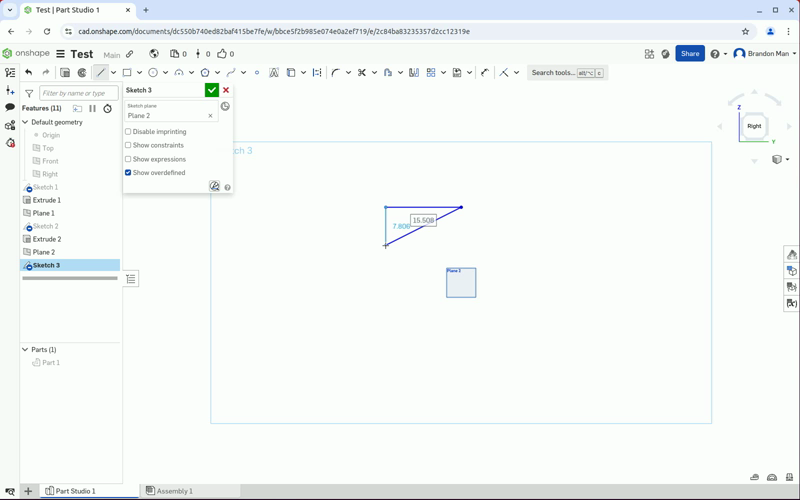
key_up(shift)
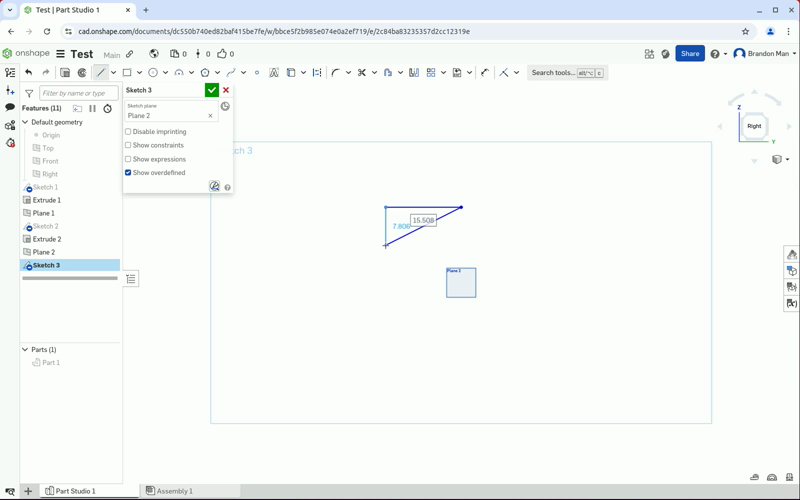
click(385, 245)
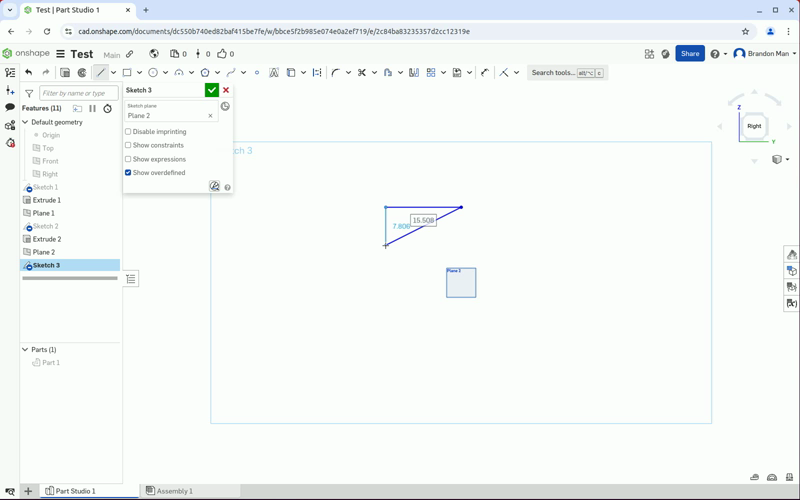
key(esc)
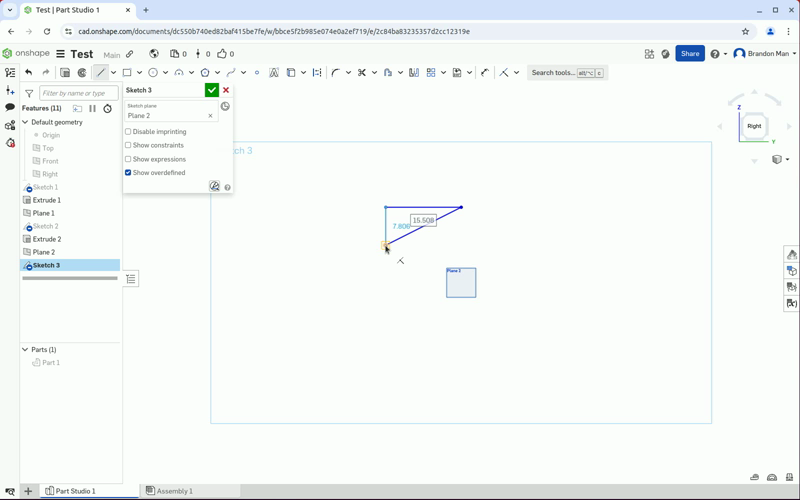
mouse_move(407, 225)
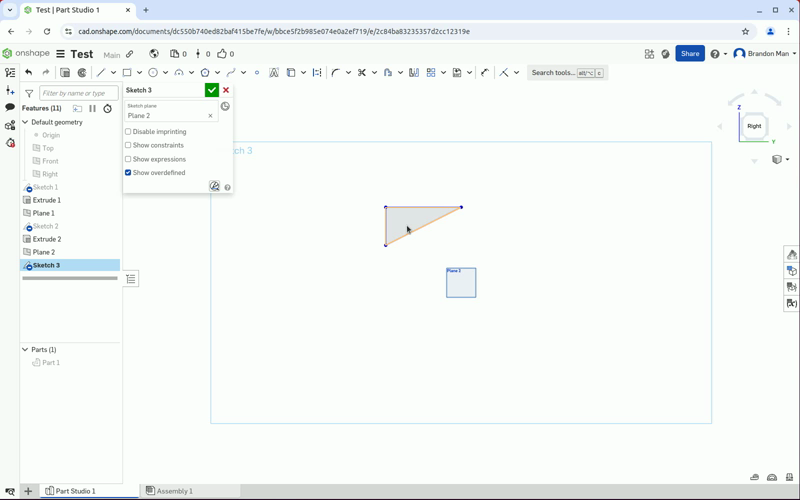
scroll(6)
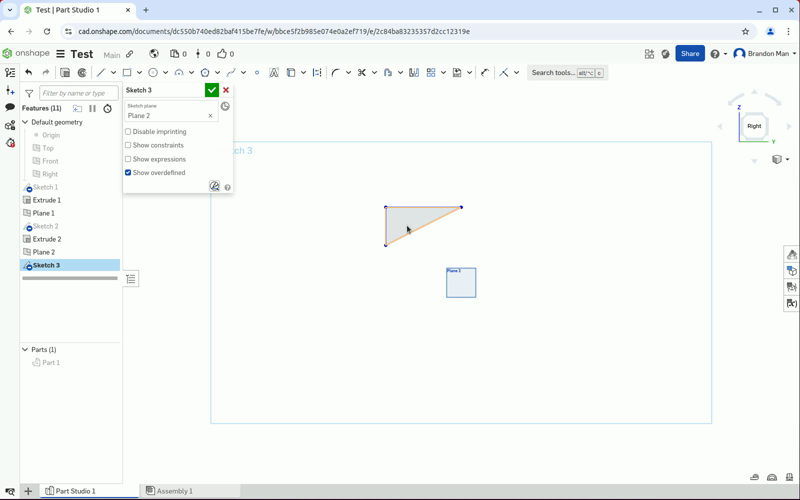
scroll(6)
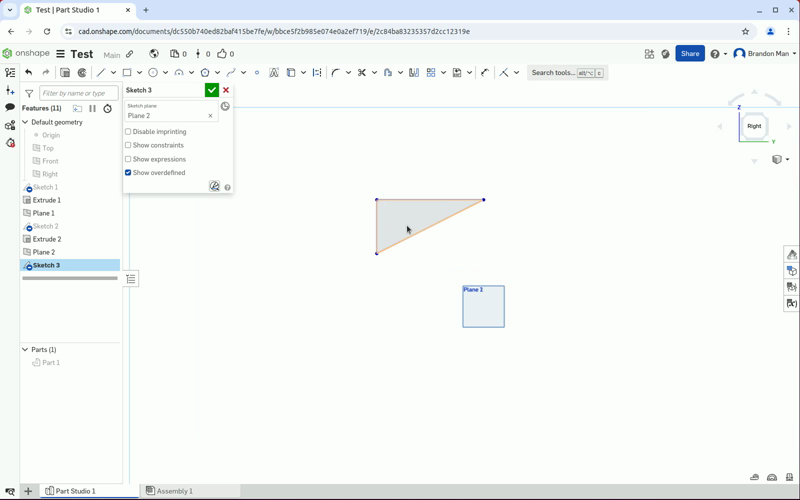
scroll(6)
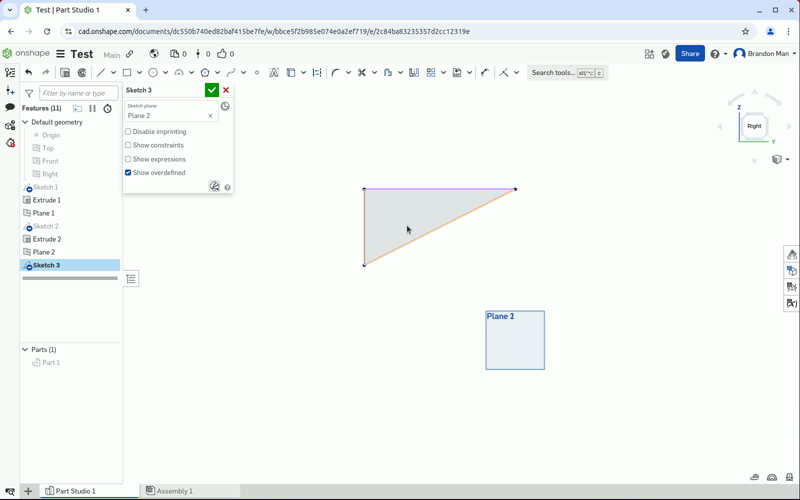
scroll(6)
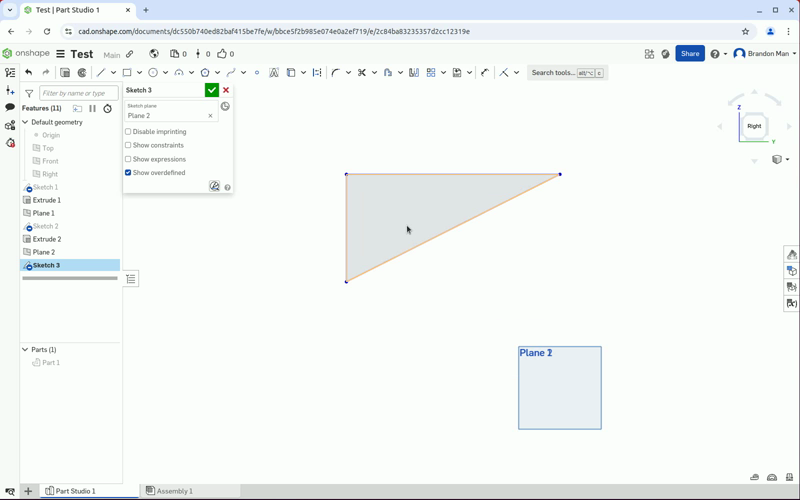
scroll(6)
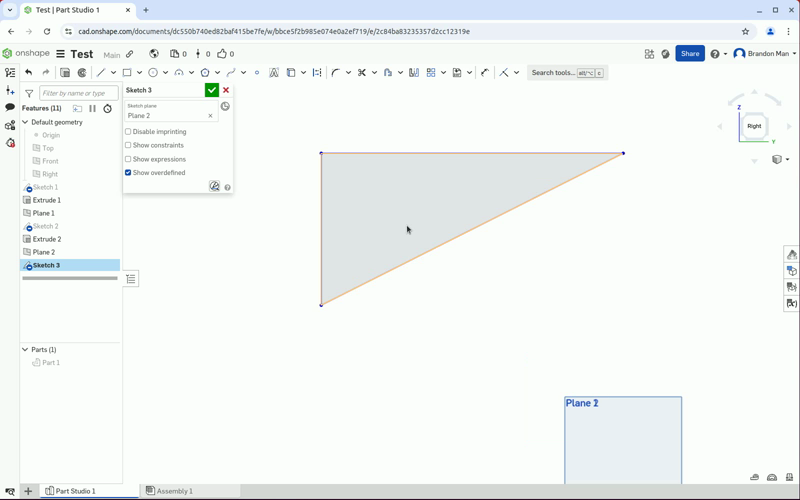
scroll(6)
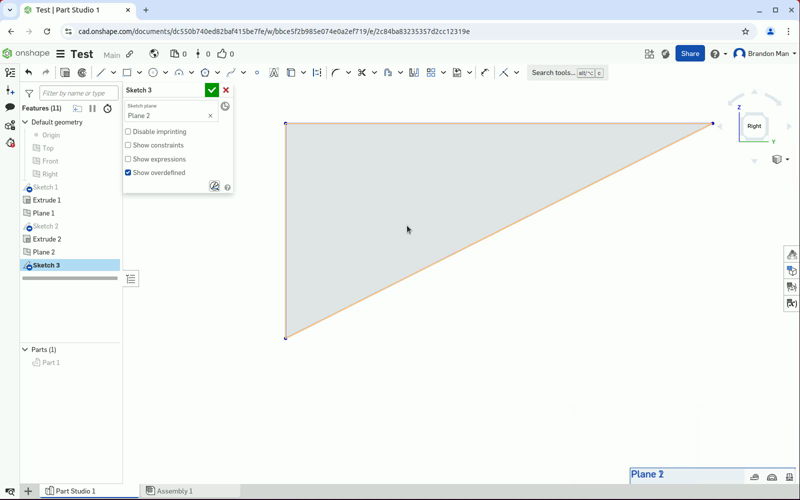
scroll(6)
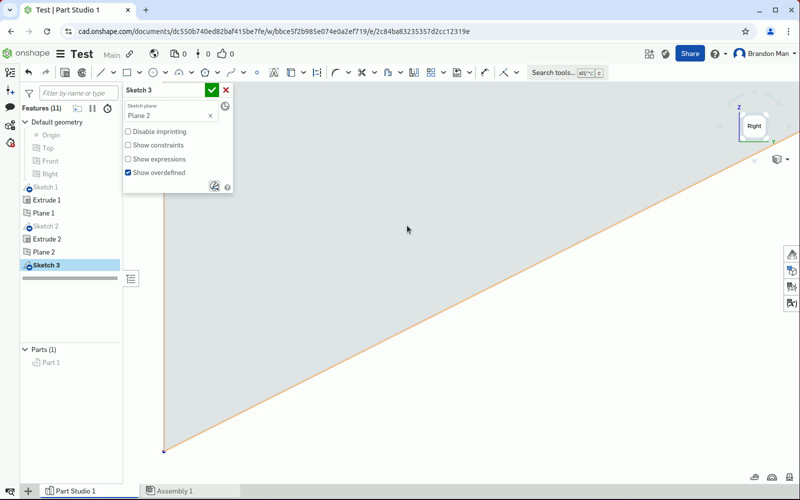
click(407, 225)
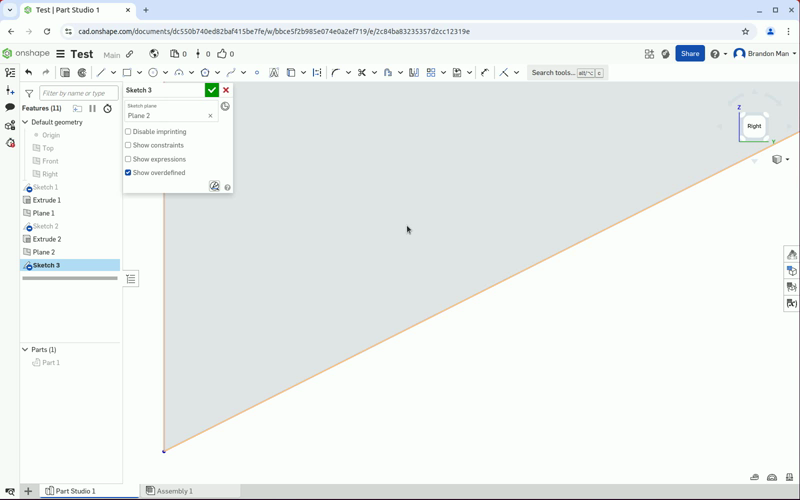
scroll(-6)
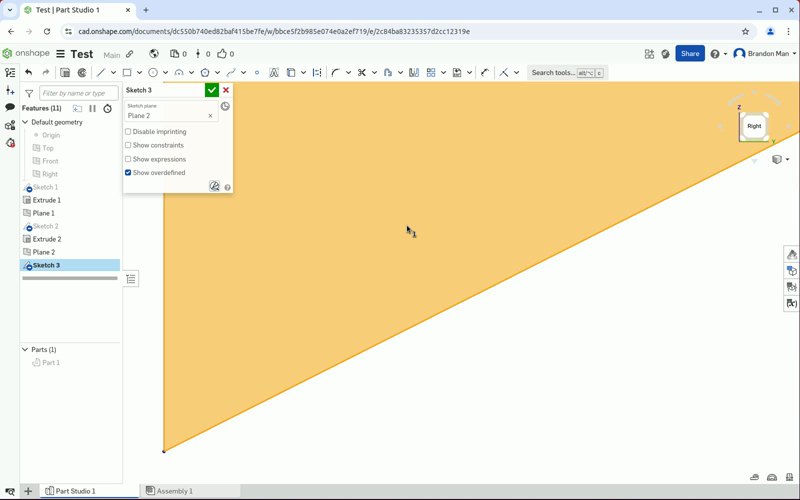
scroll(-6)
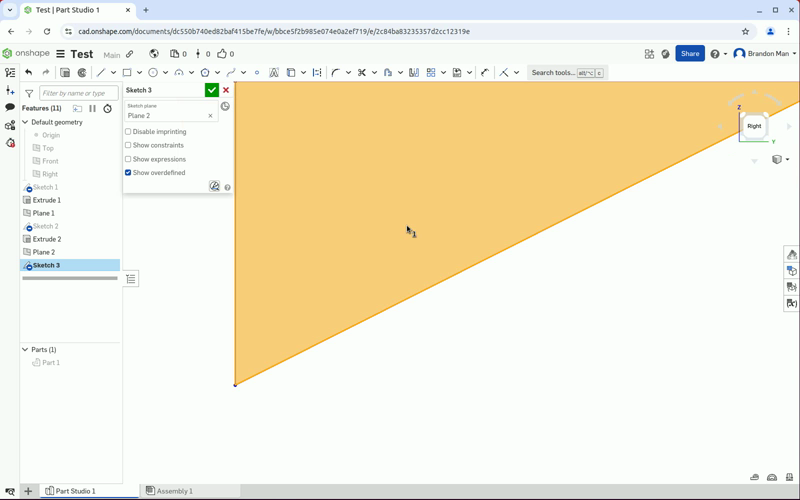
scroll(-6)
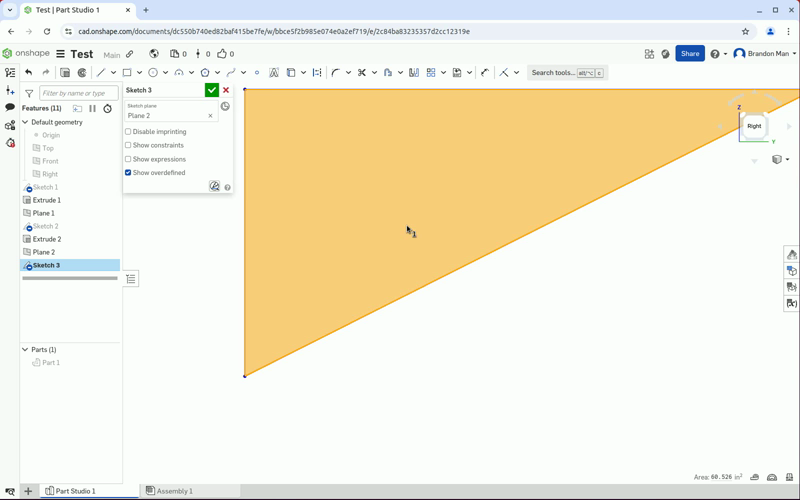
scroll(-6)
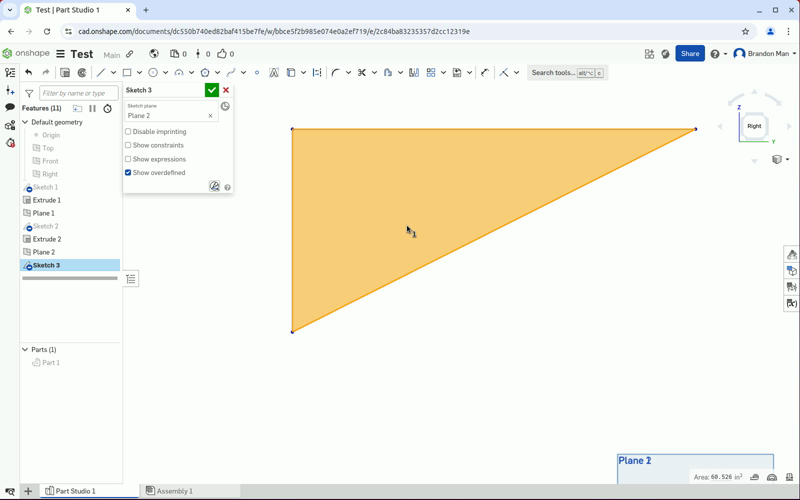
scroll(-6)
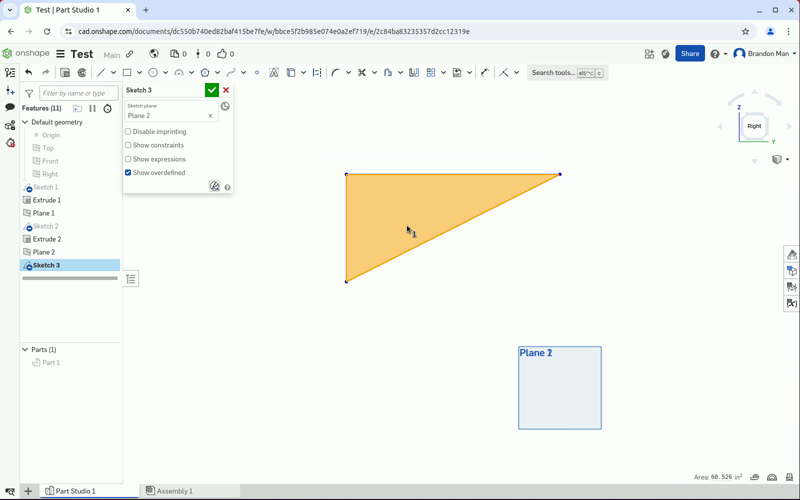
scroll(-6)
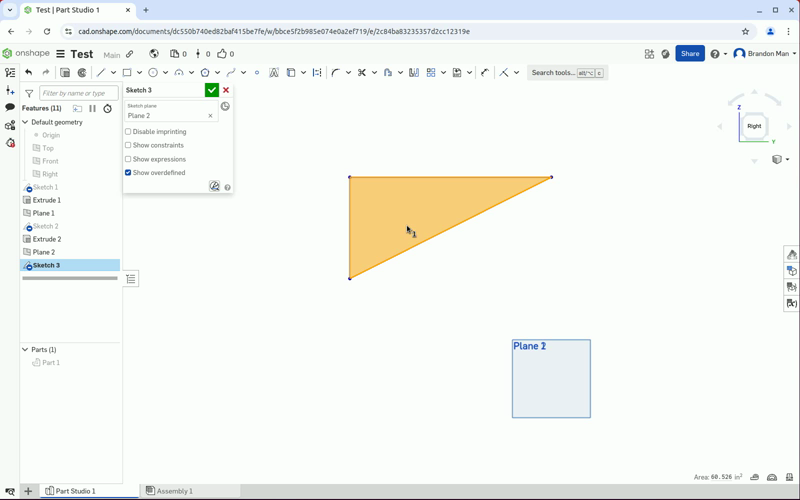
scroll(-6)
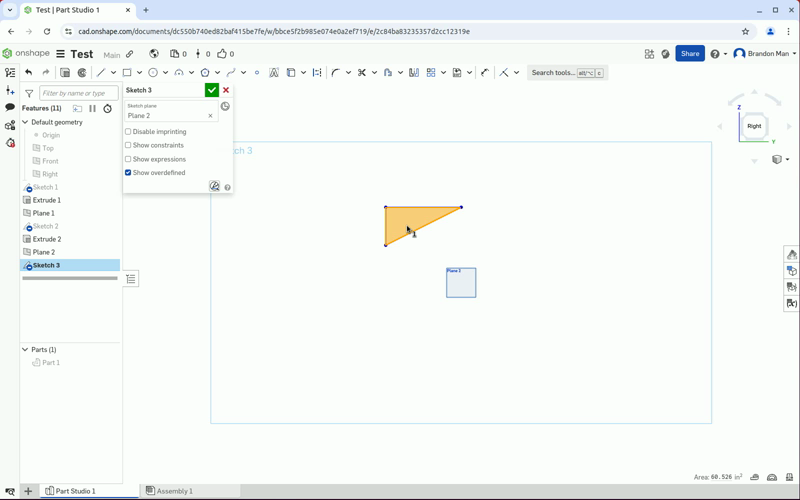
mouse_move(73, 352)
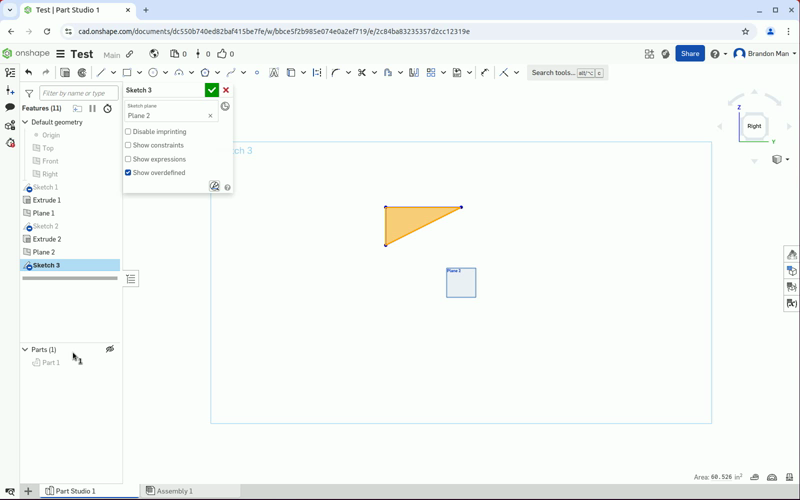
key(shift+y)
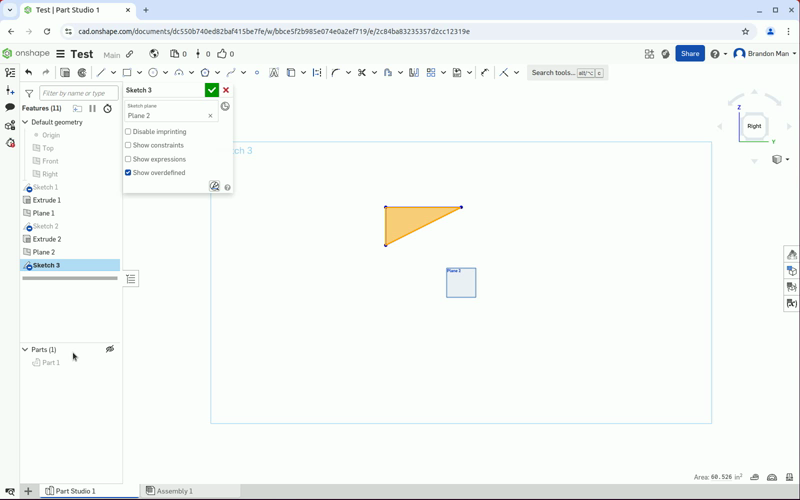
key(shift+e)
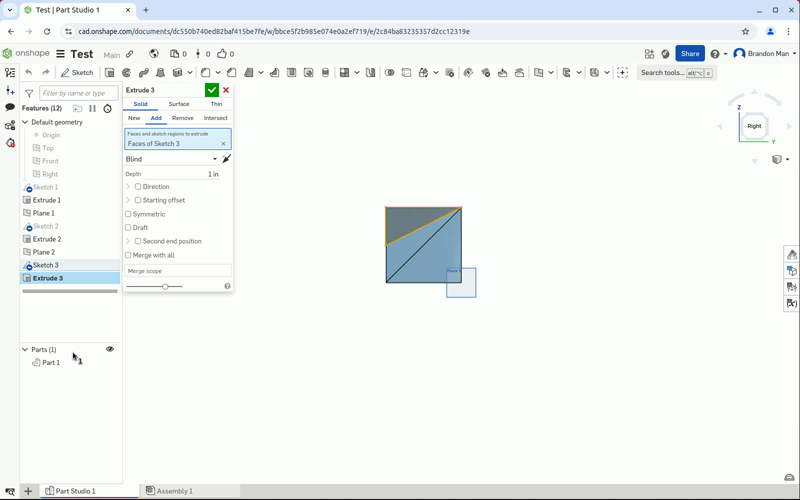
mouse_move(143, 106)
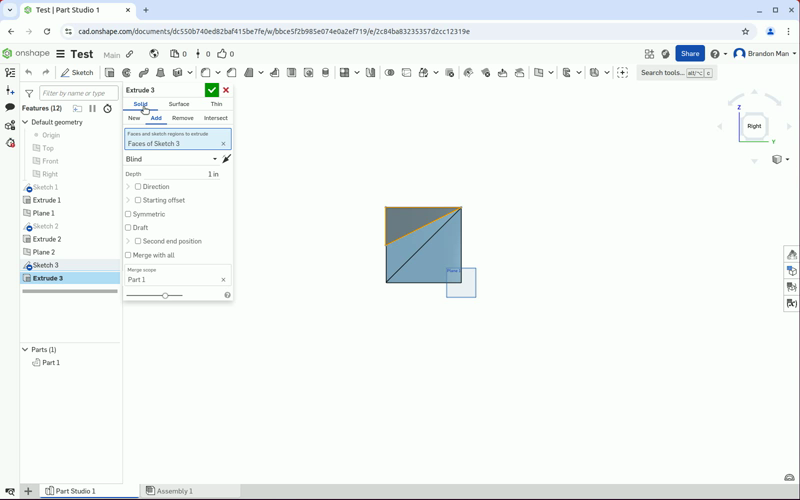
click(143, 106)
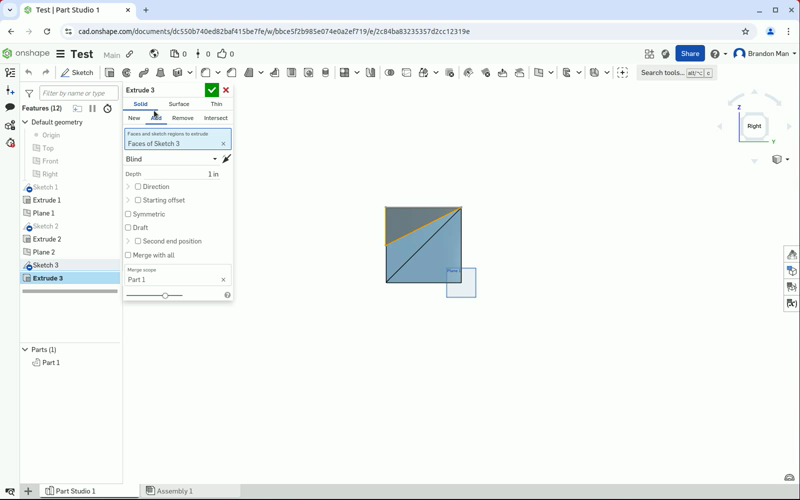
mouse_move(186, 120)
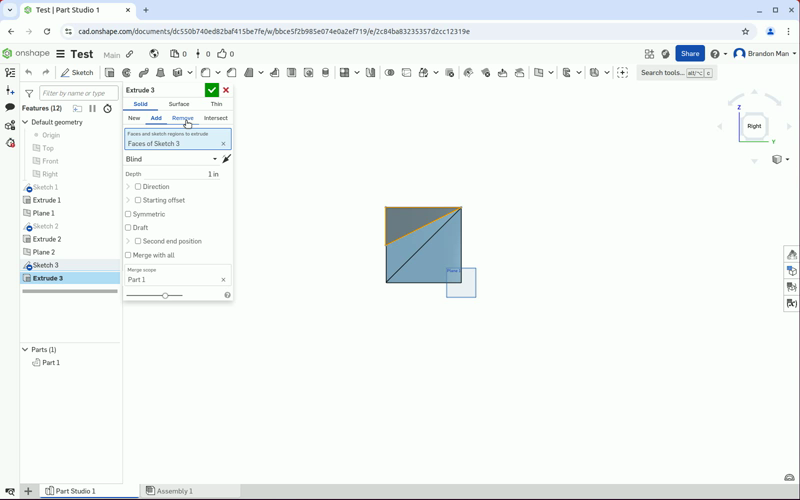
click(186, 120)
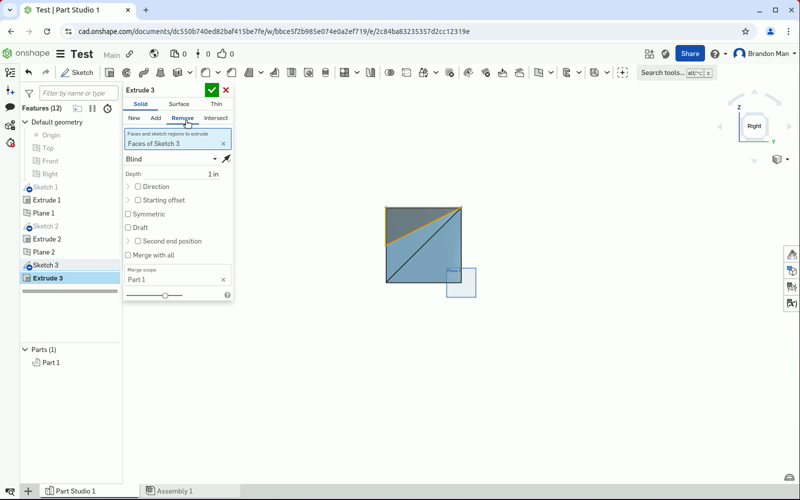
key(tab, 4)
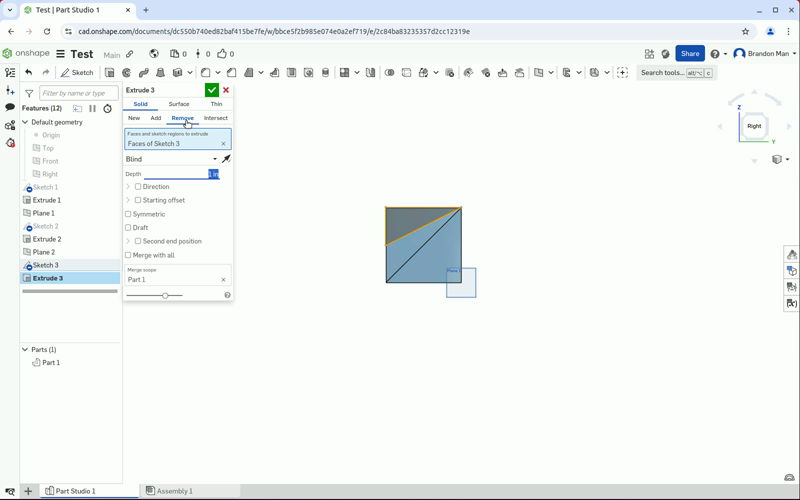
text(3.851)
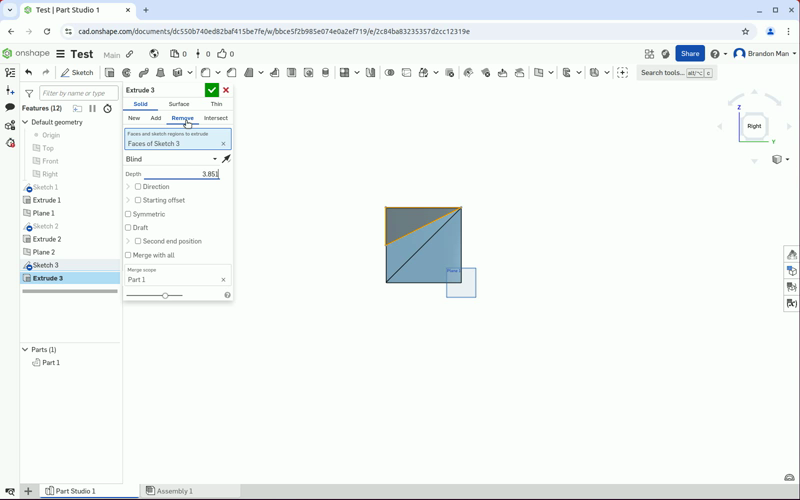
key(tab, 6)
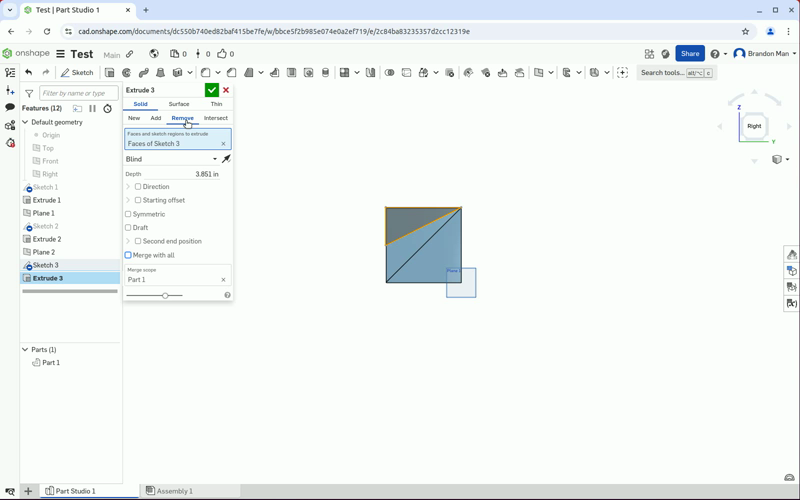
key(space)
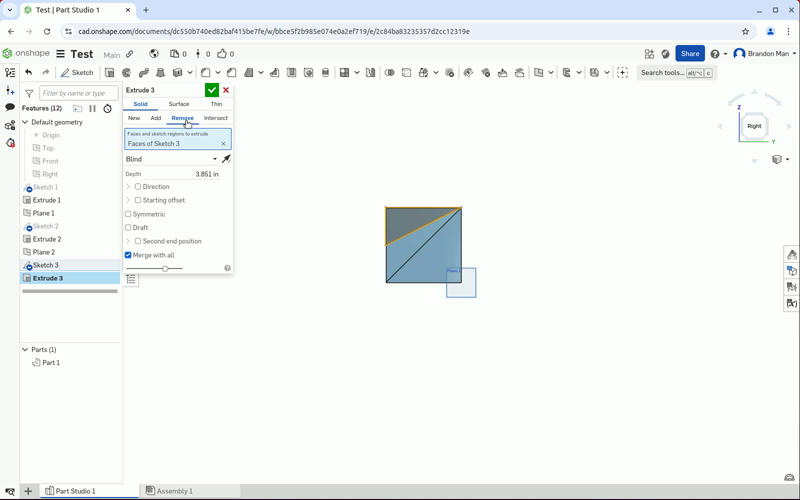
key(enter)
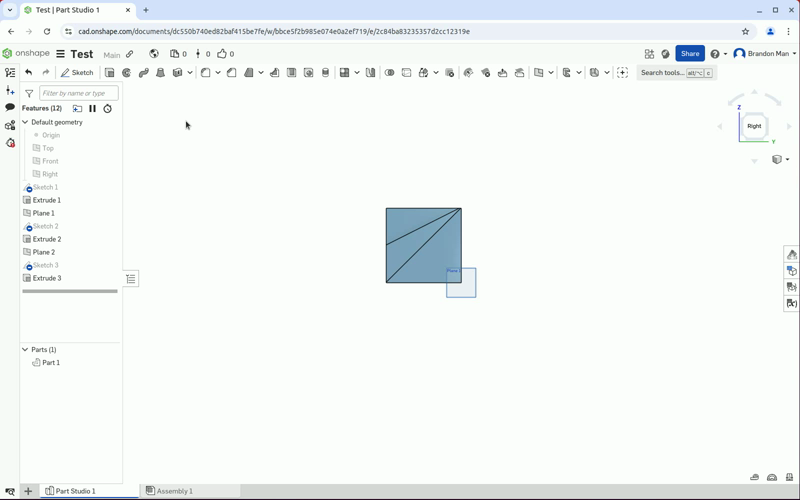
key(shift+h)
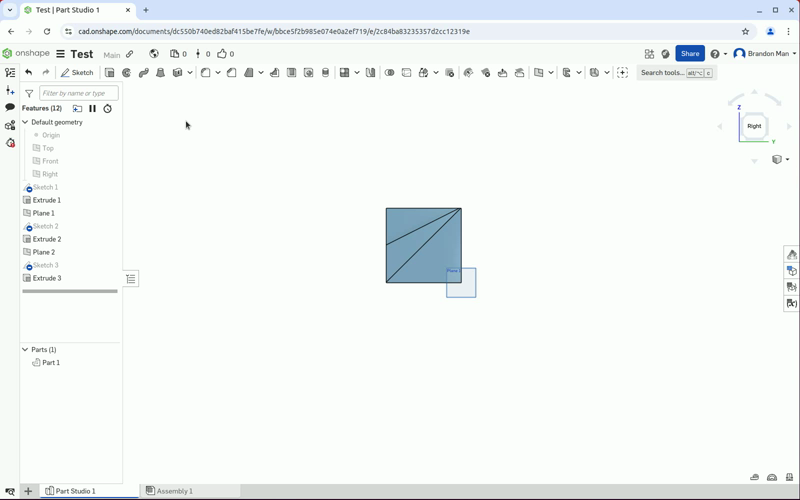
key(shift+h)
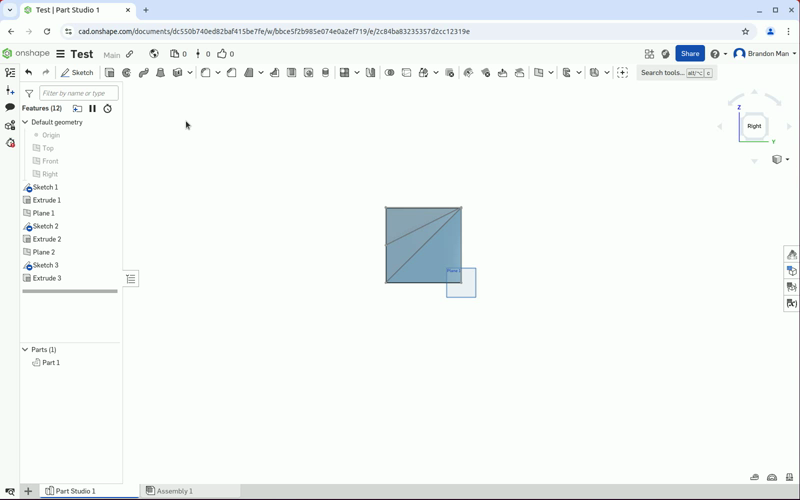
key(shift+7)
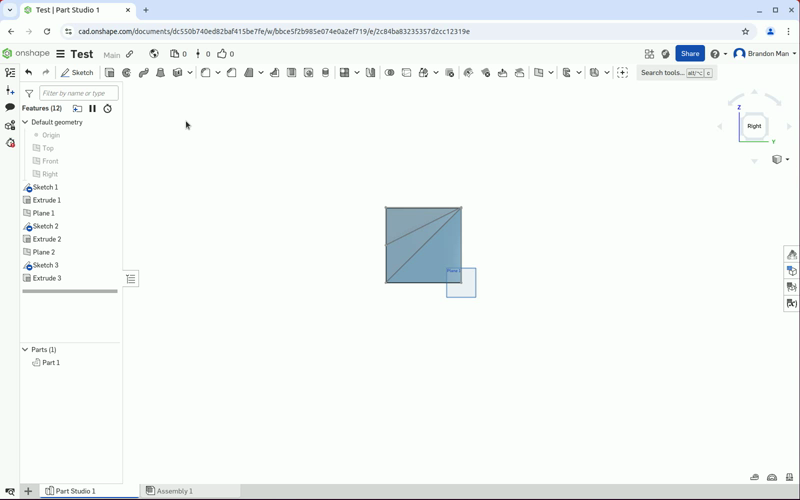
key(right, 2)
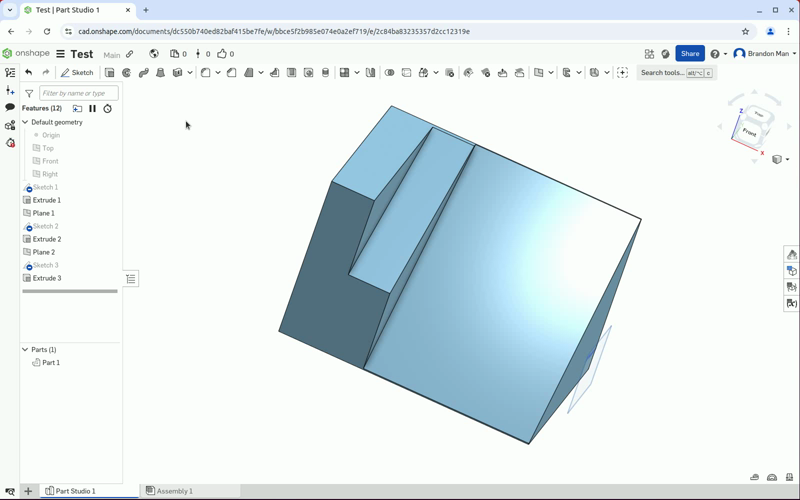
key(down, 2)
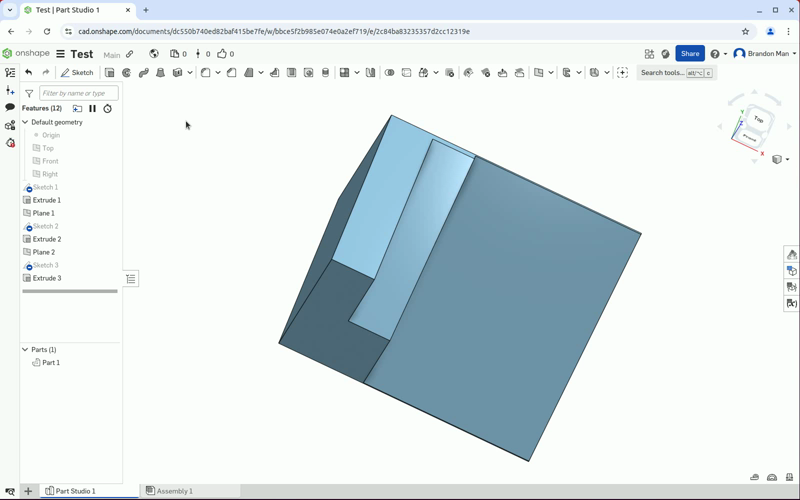
key(up, 2)
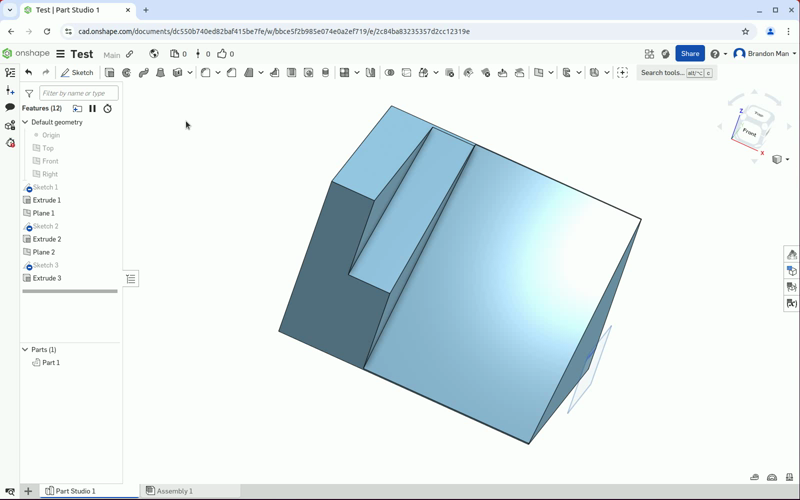
key(left, 2)
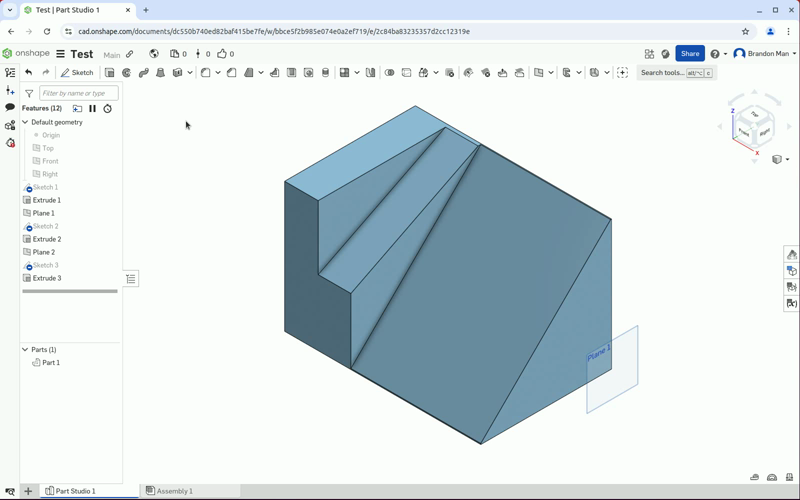
mouse_move(73, 189)
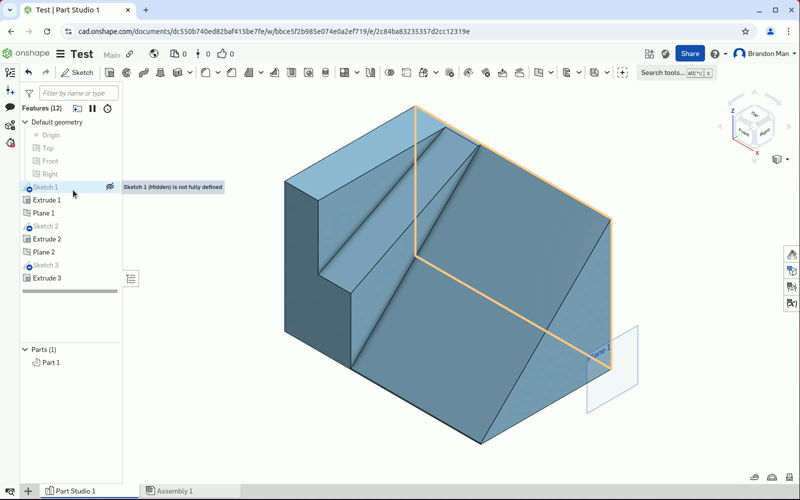
click(73, 189)